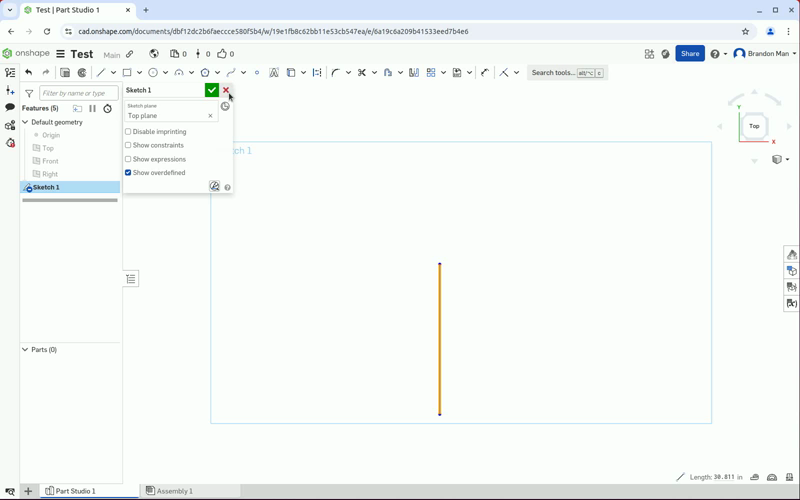
key(shift+h)
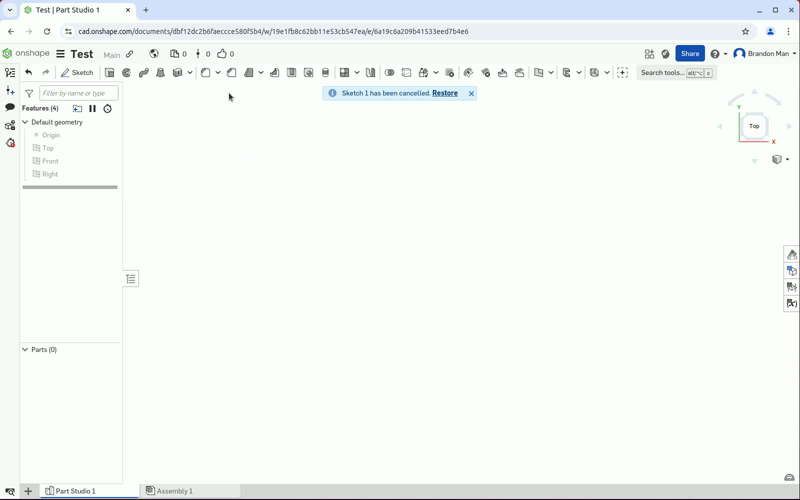
key(shift+s)
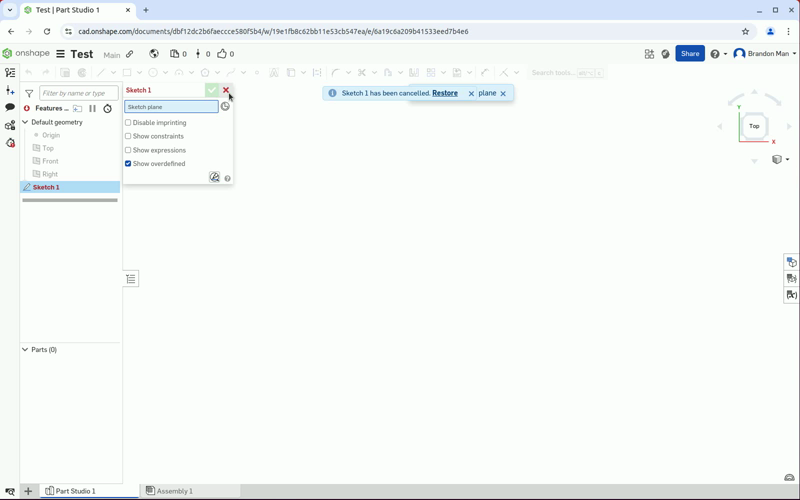
mouse_move(73, 150)
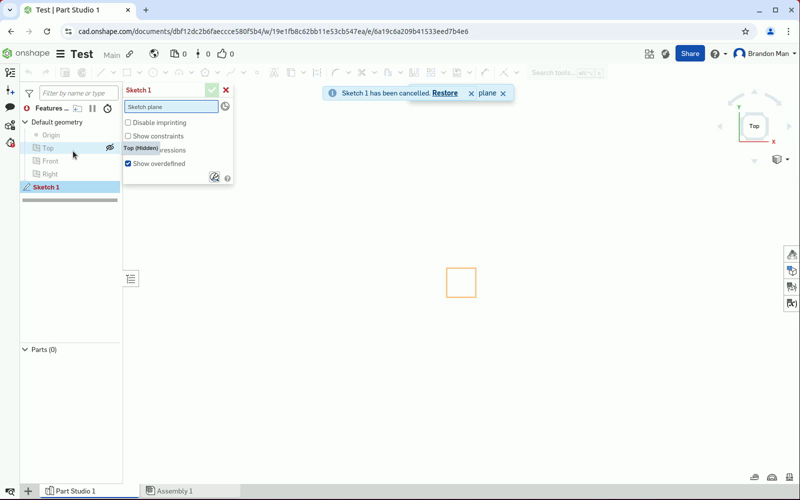
click(73, 150)
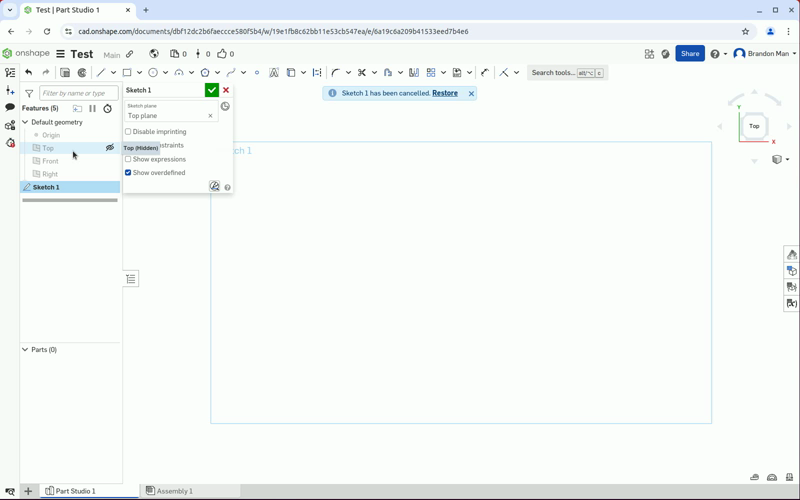
mouse_move(73, 352)
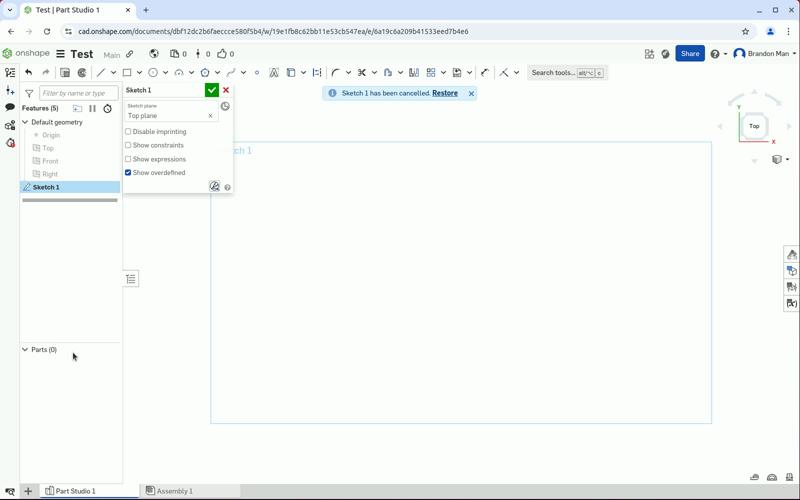
key(y)
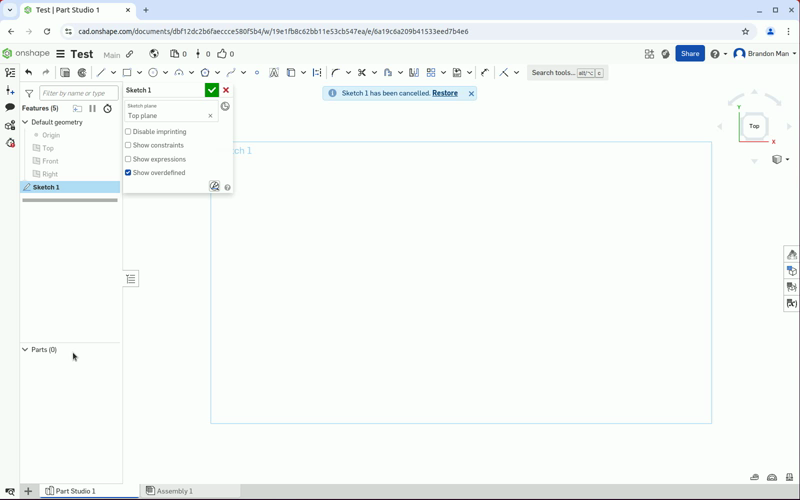
key(l)
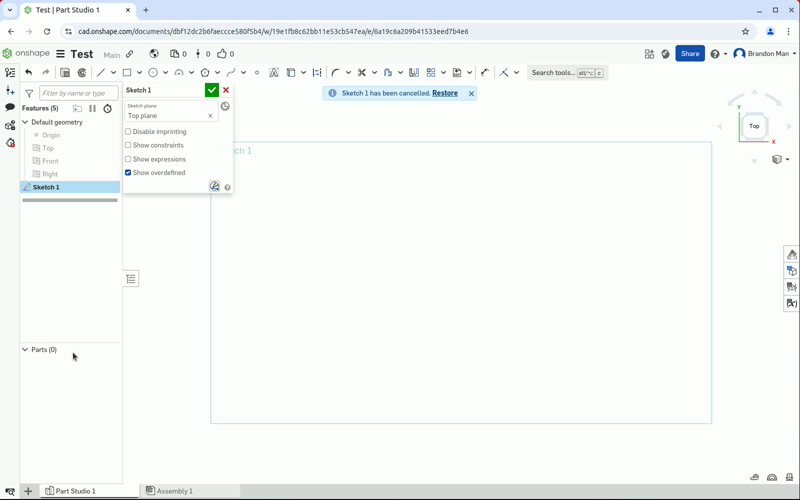
key_down(shift)
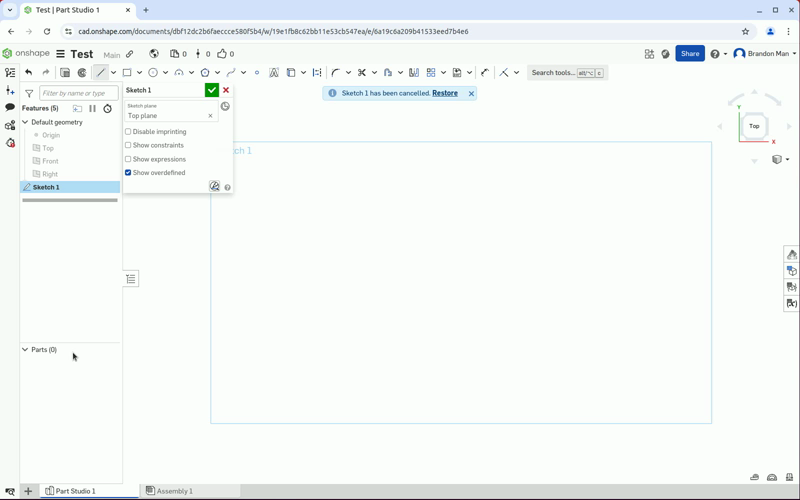
mouse_move(392, 321)
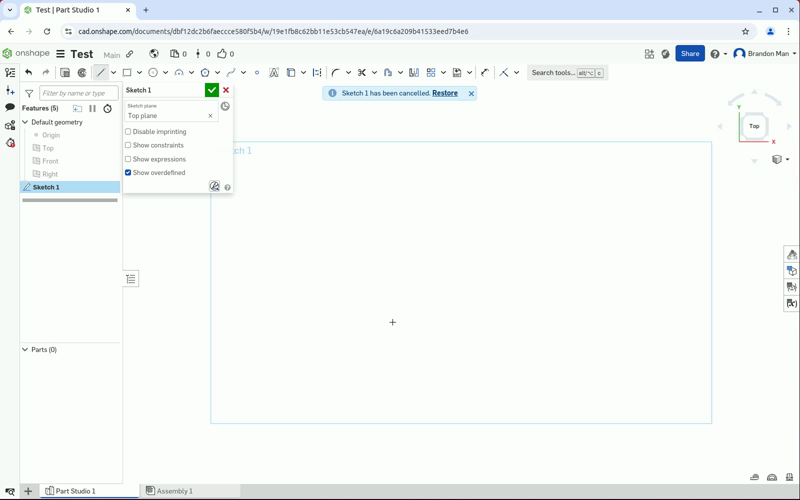
click(392, 321)
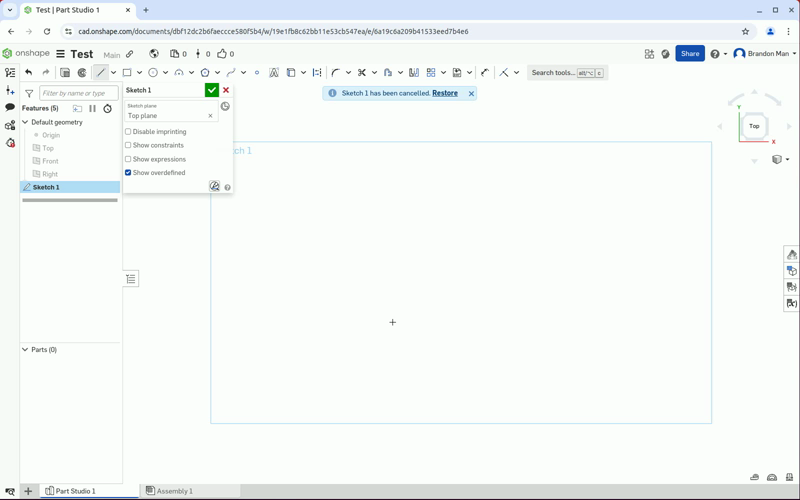
key_up(shift)
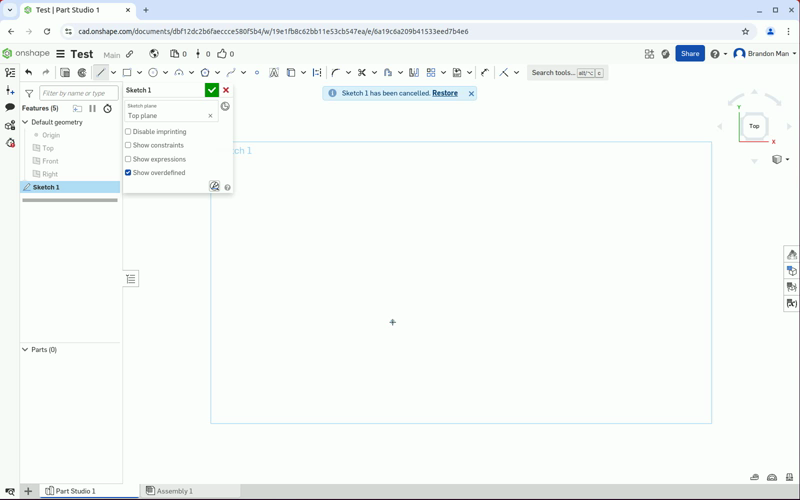
key_down(shift)
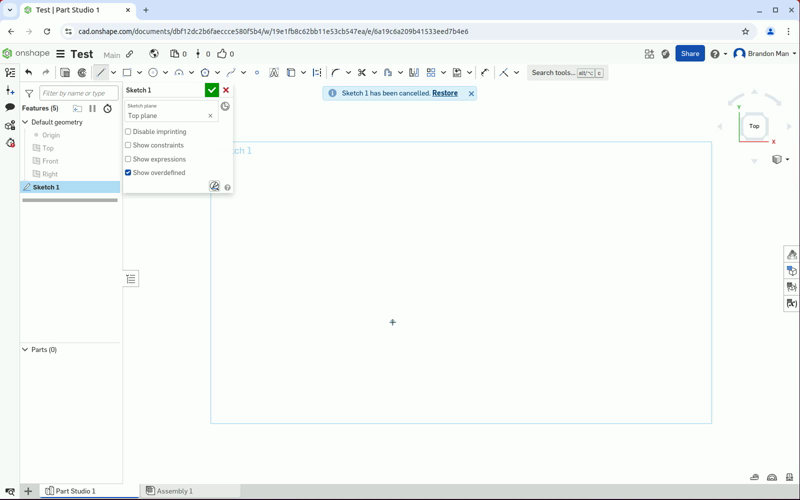
mouse_move(538, 312)
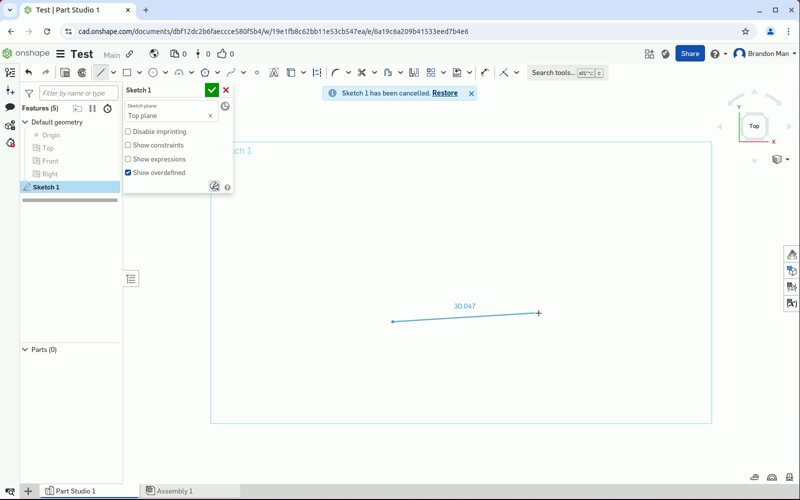
click(538, 312)
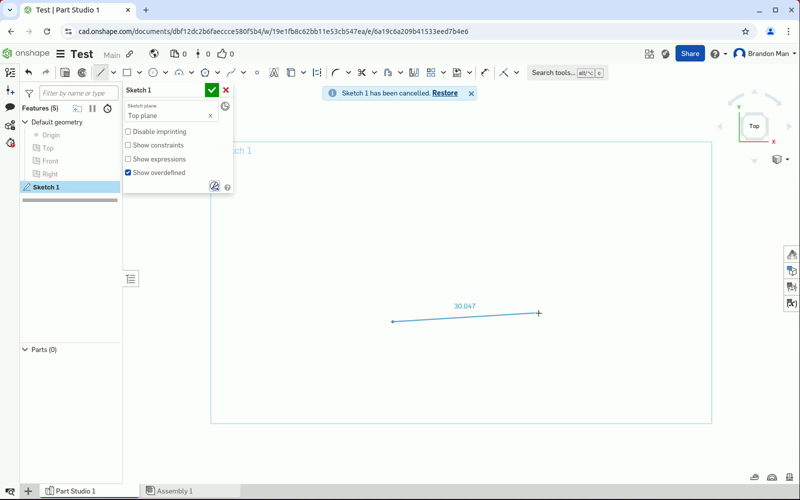
key_up(shift)
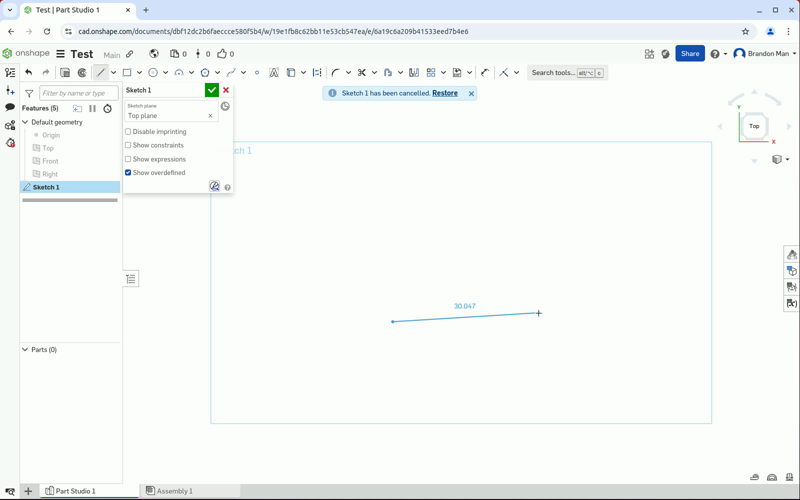
key(esc)
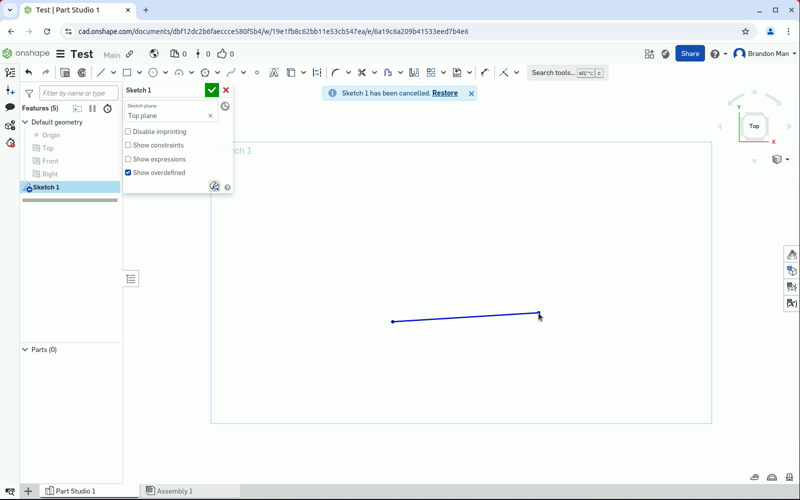
key(a)
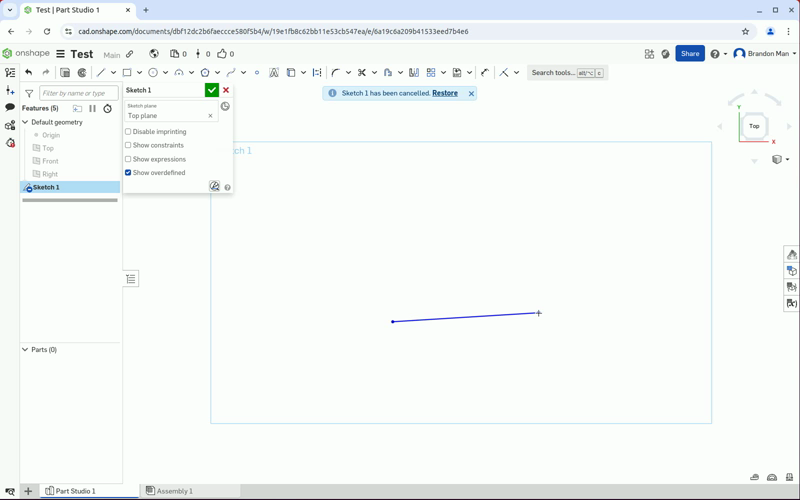
mouse_move(538, 312)
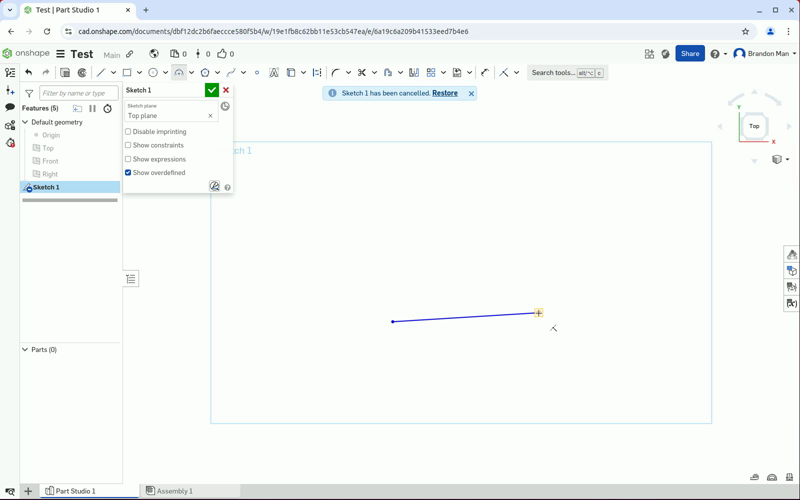
click(538, 312)
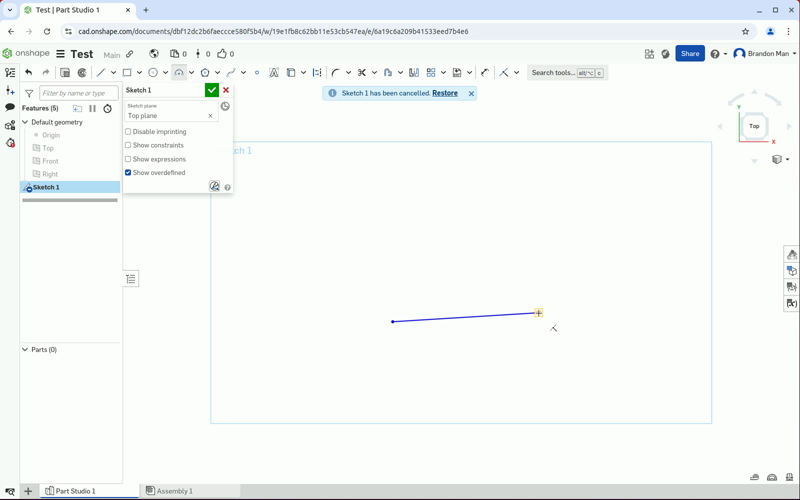
key_down(shift)
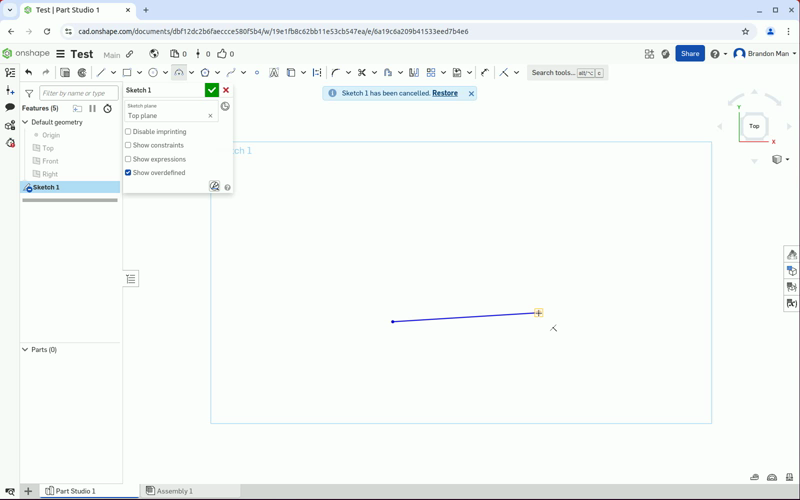
mouse_move(538, 254)
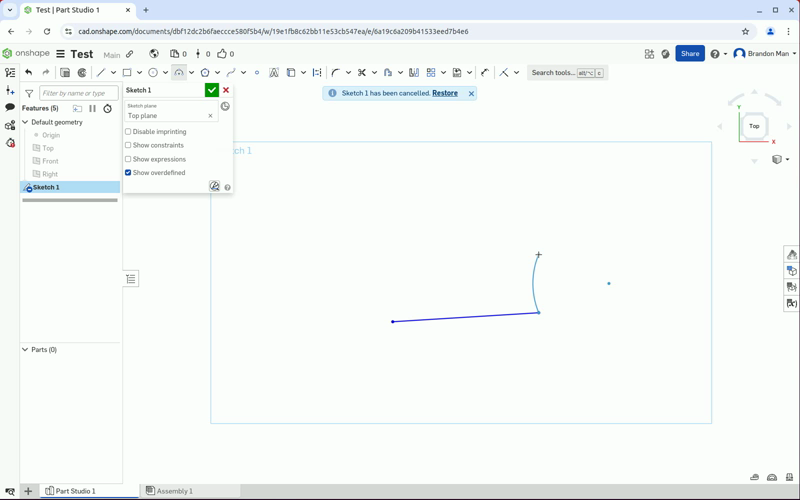
click(538, 254)
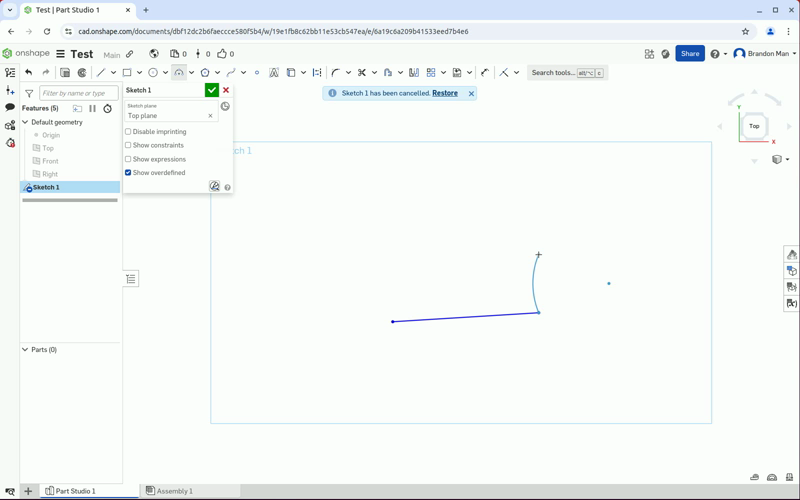
mouse_move(565, 283)
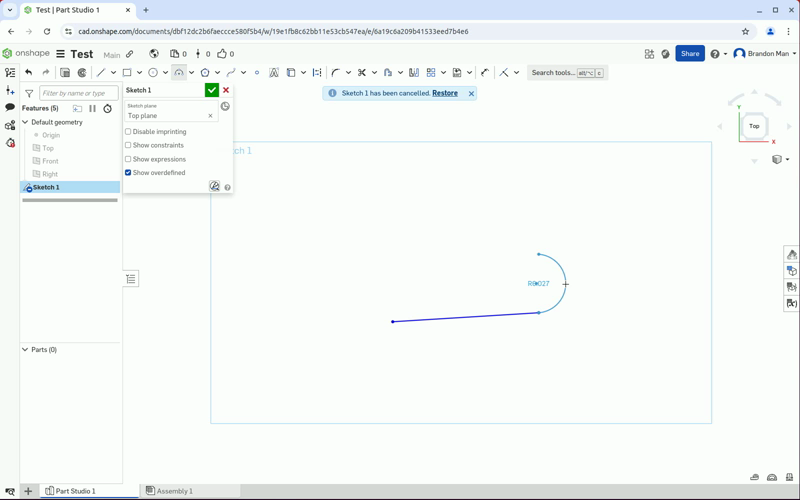
click(565, 283)
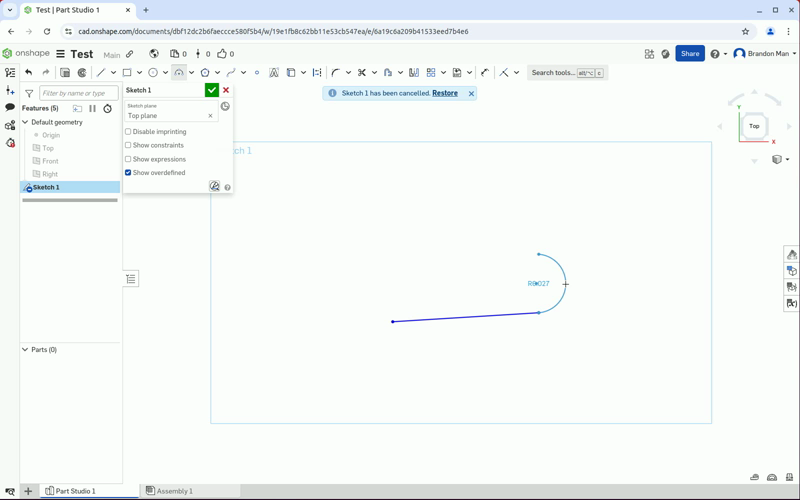
key_up(shift)
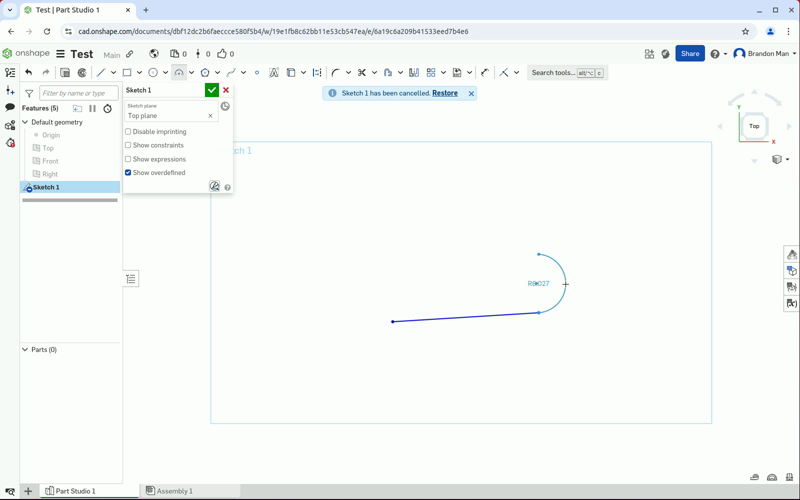
key(esc)
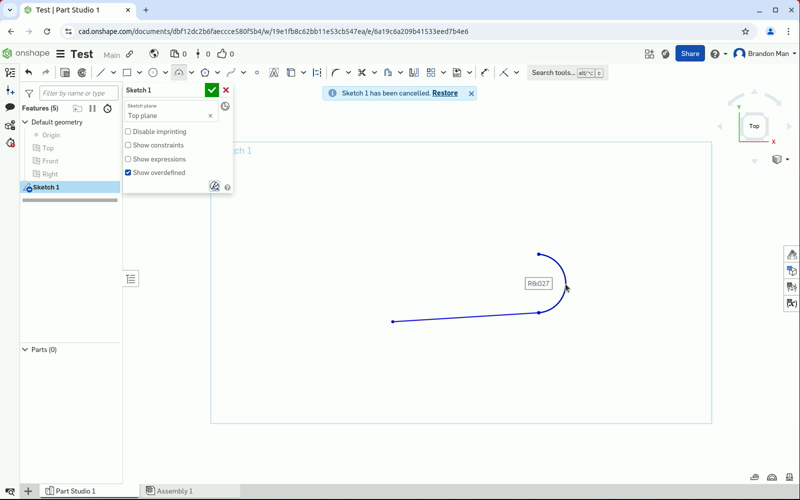
key(l)
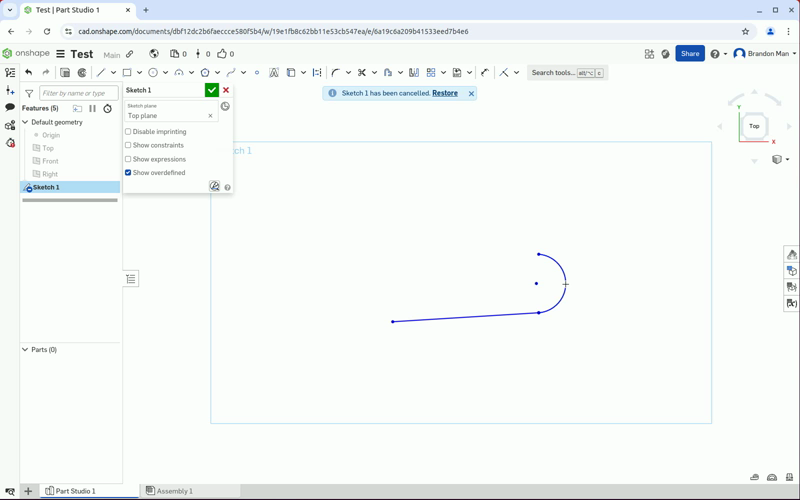
mouse_move(538, 254)
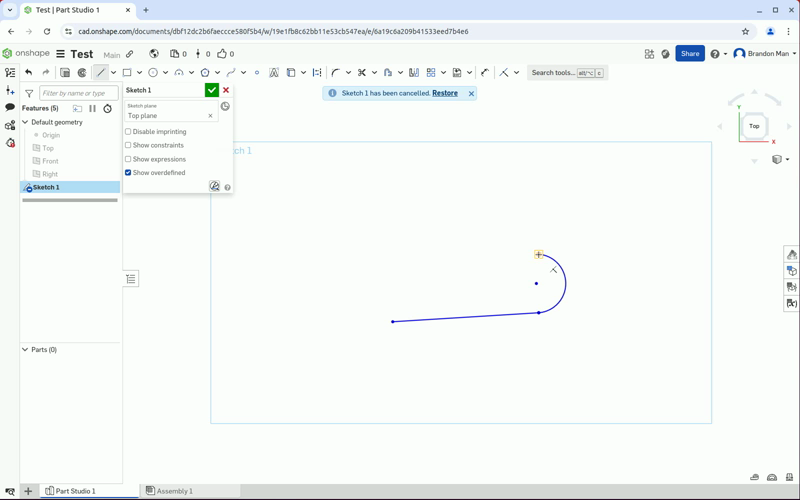
click(538, 254)
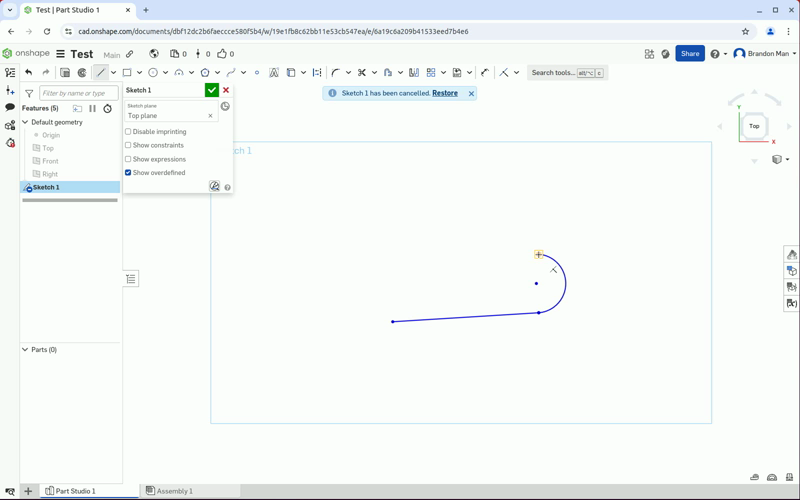
key_down(shift)
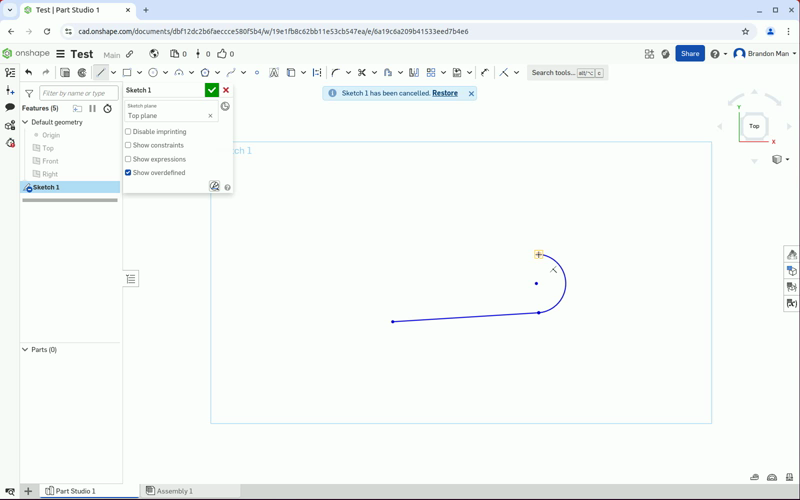
mouse_move(394, 245)
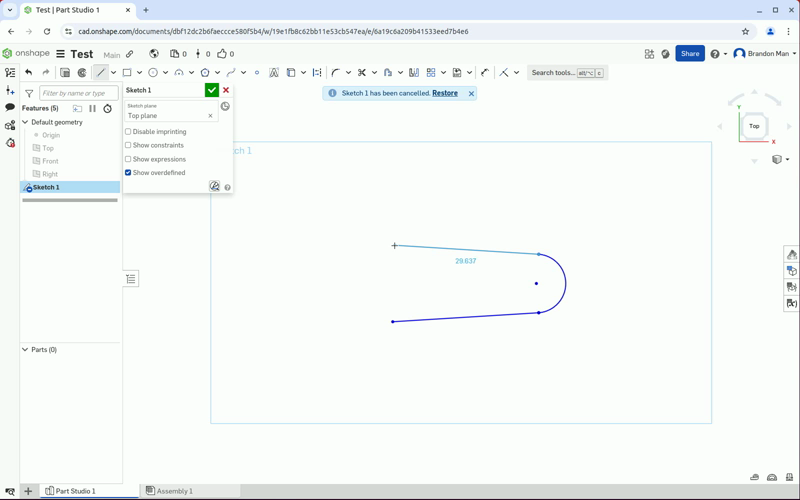
click(394, 245)
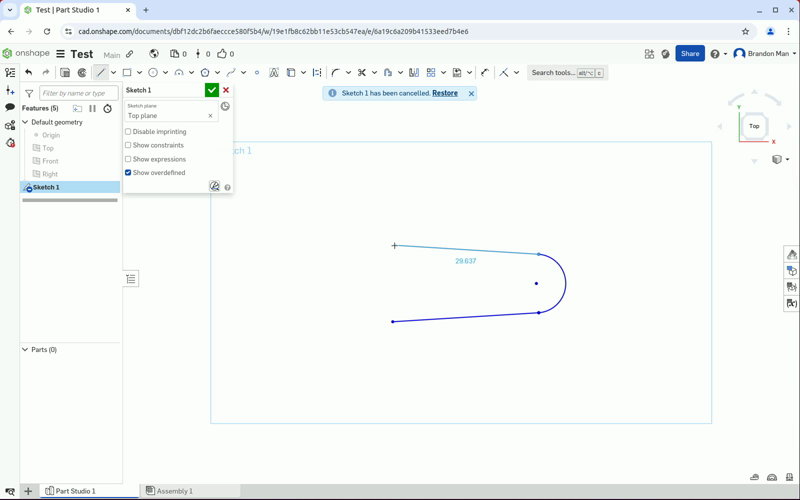
key_up(shift)
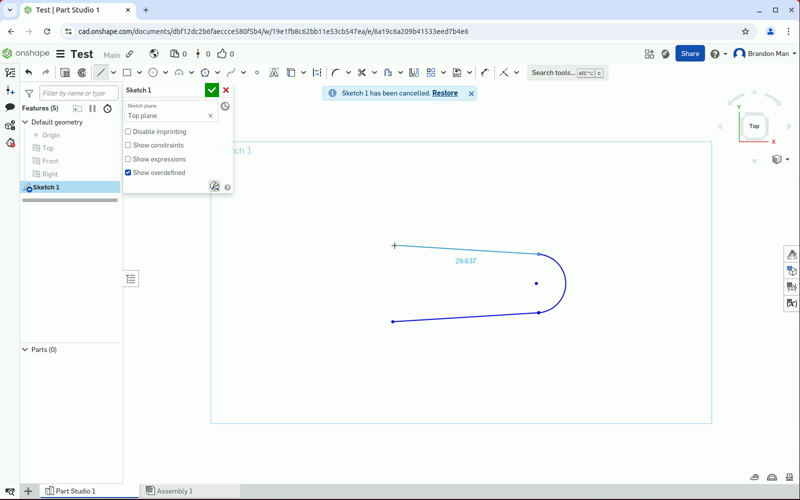
key(esc)
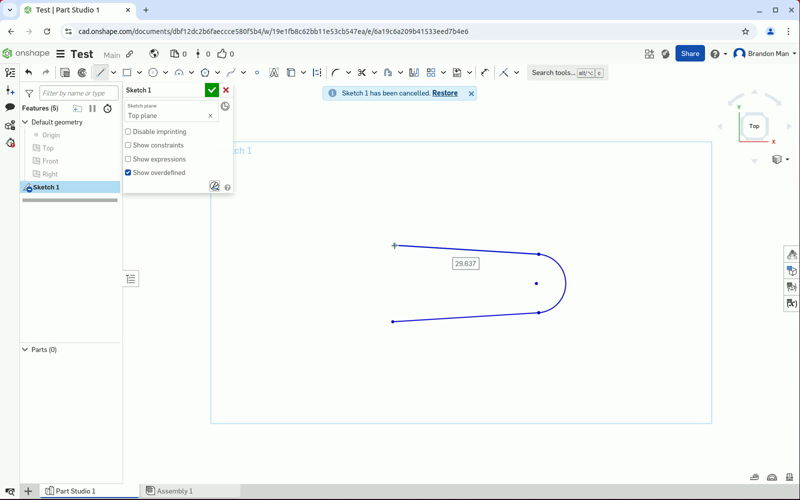
key(a)
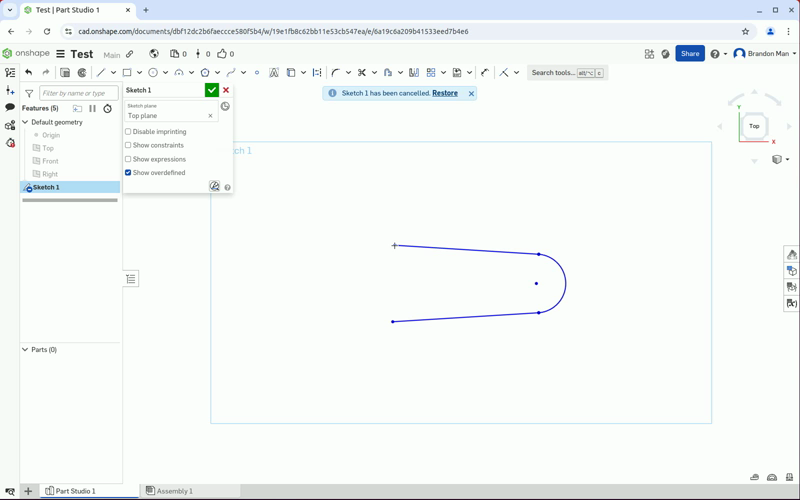
mouse_move(394, 245)
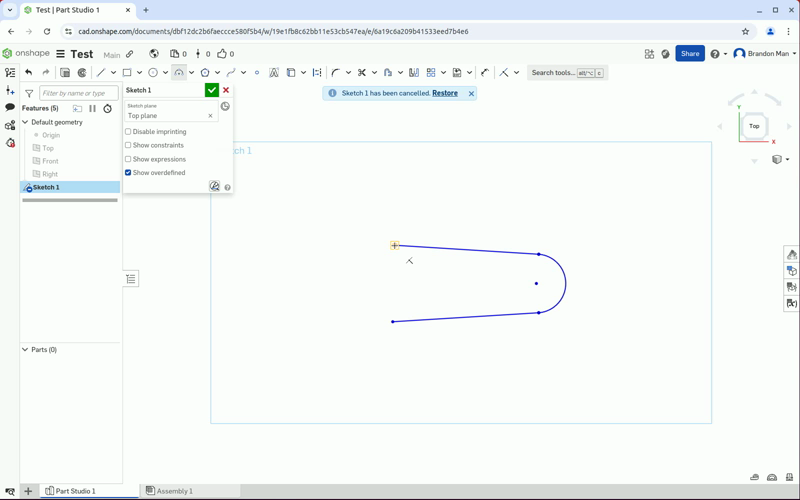
click(394, 245)
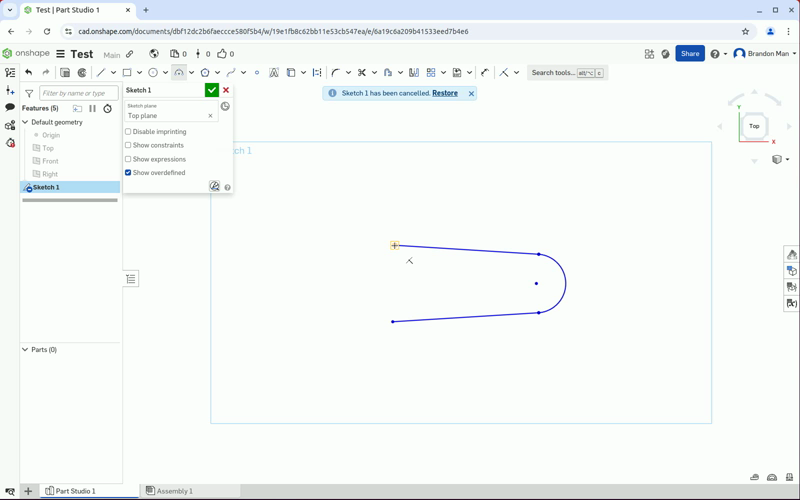
mouse_move(392, 321)
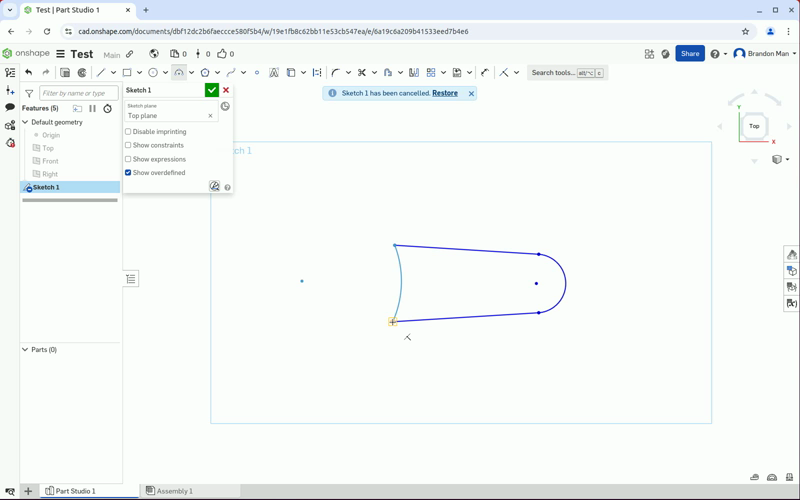
click(392, 321)
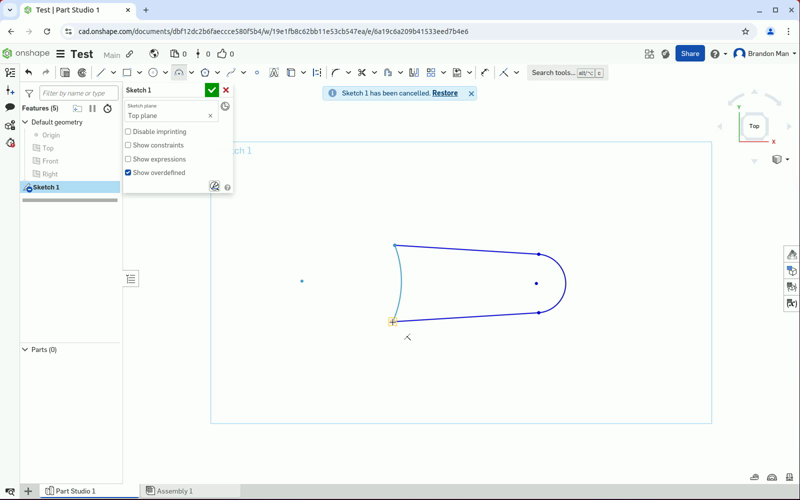
key_down(shift)
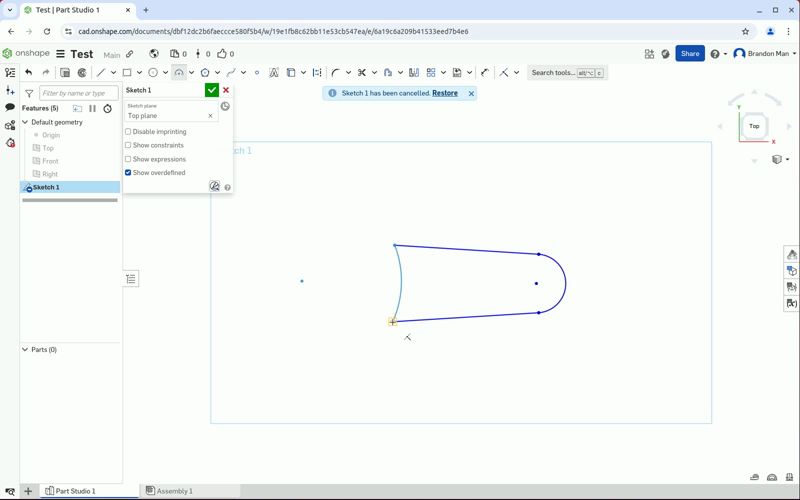
mouse_move(426, 284)
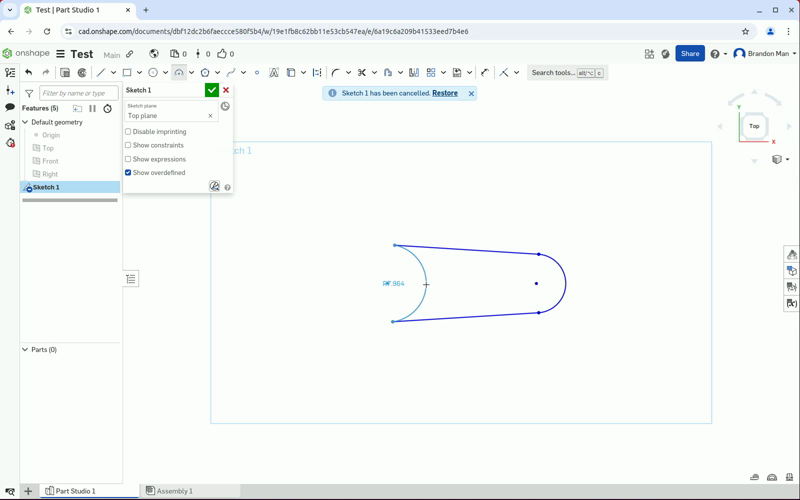
click(426, 284)
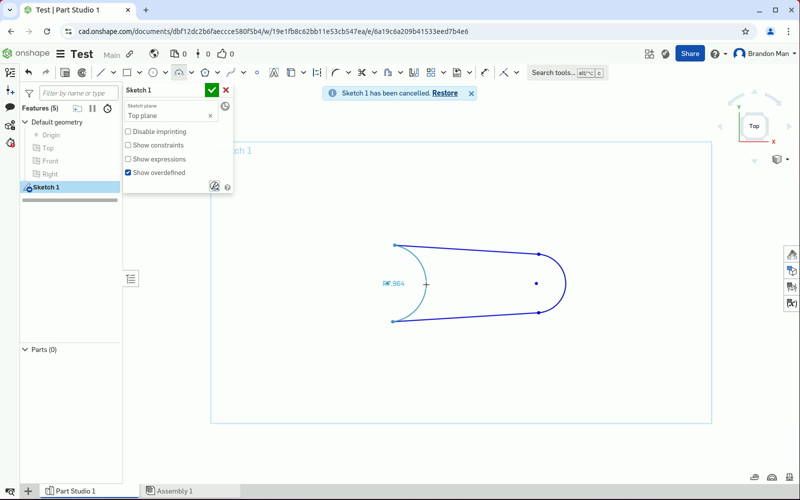
key_up(shift)
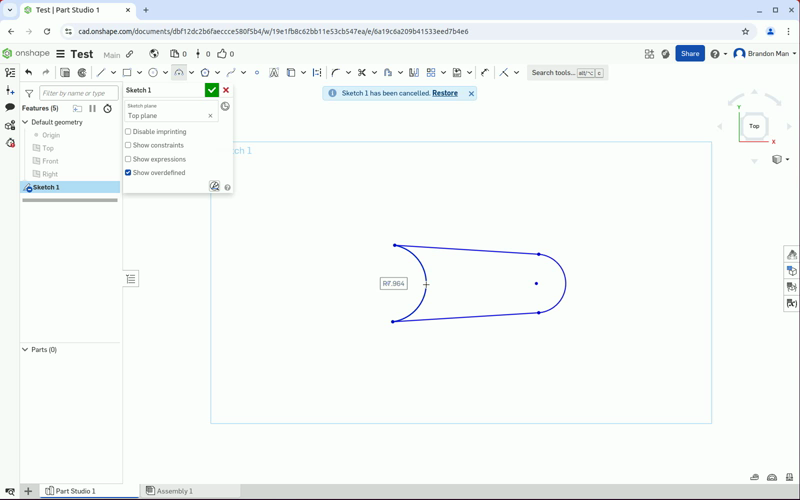
key(esc)
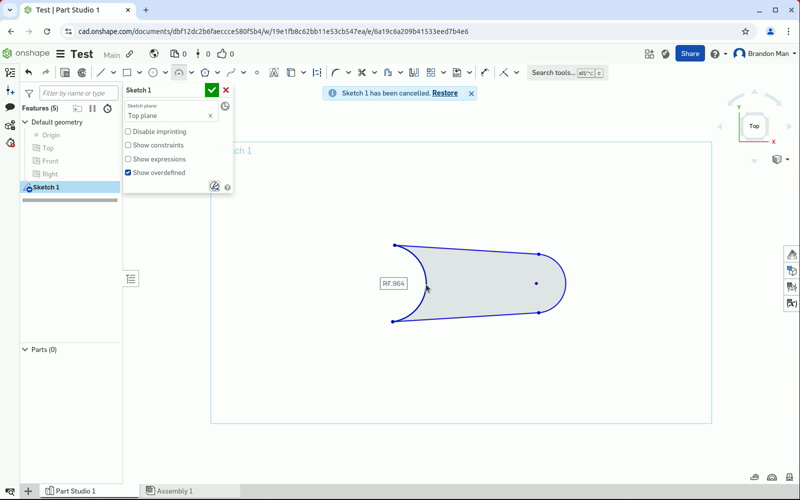
key(c)
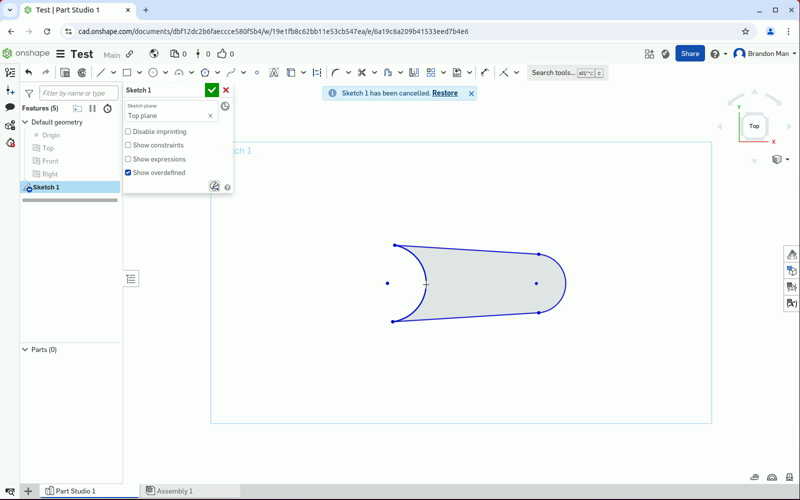
key_down(shift)
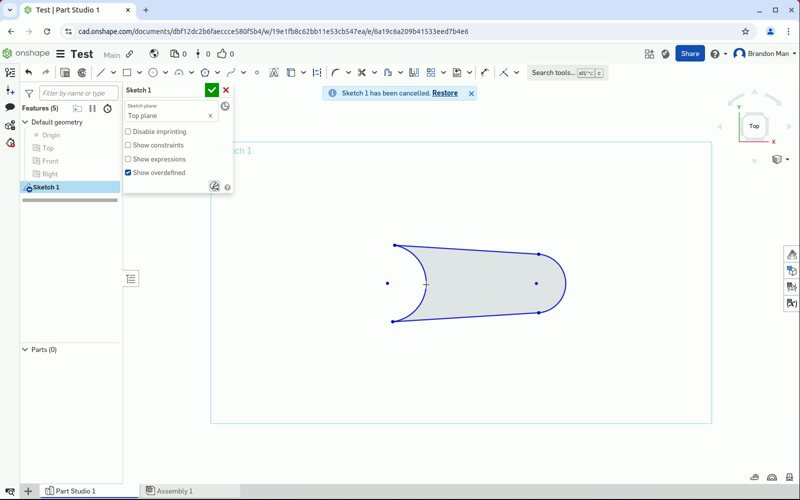
mouse_move(536, 283)
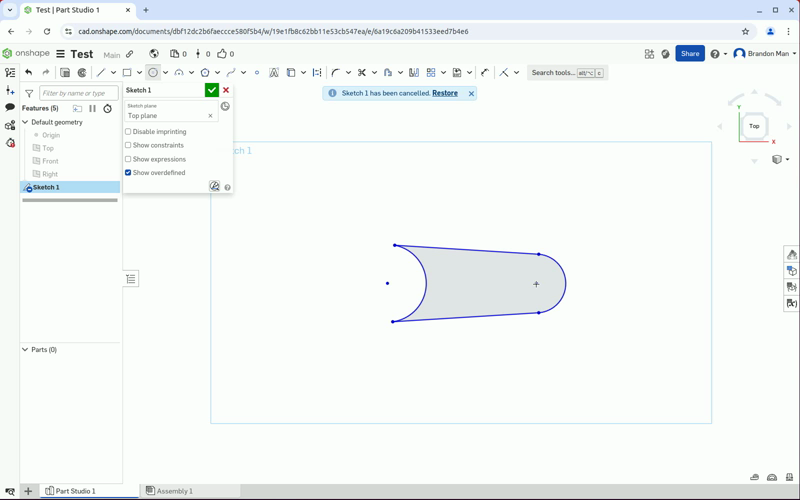
click(536, 283)
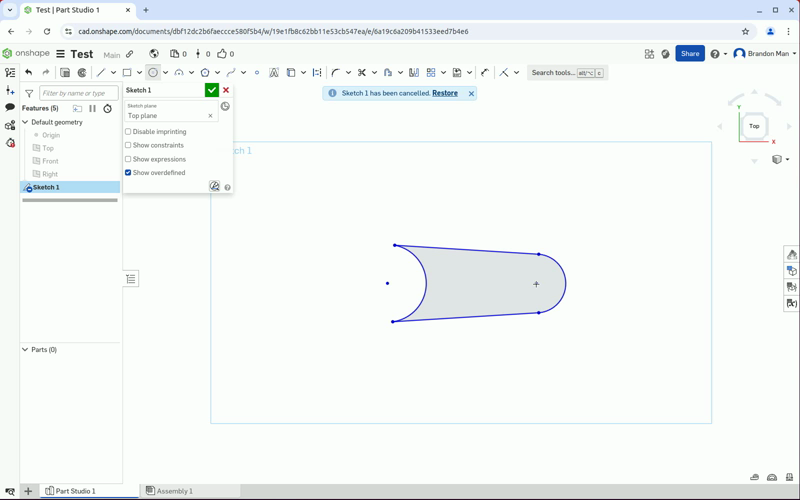
key_up(shift)
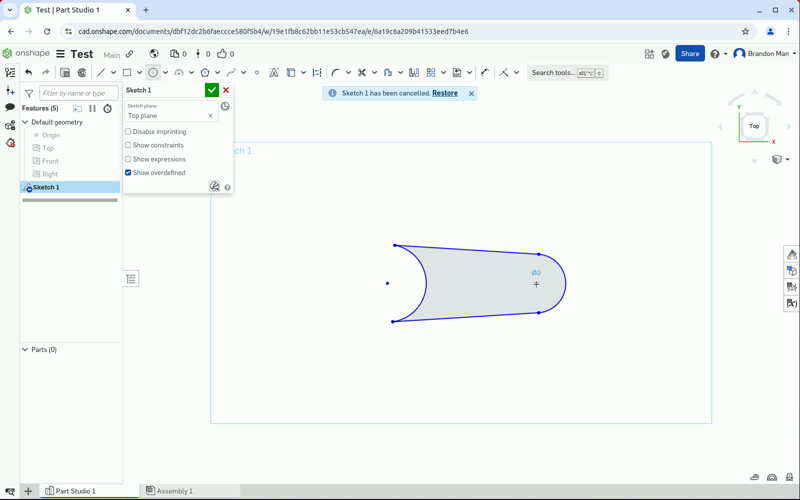
mouse_move(552, 283)
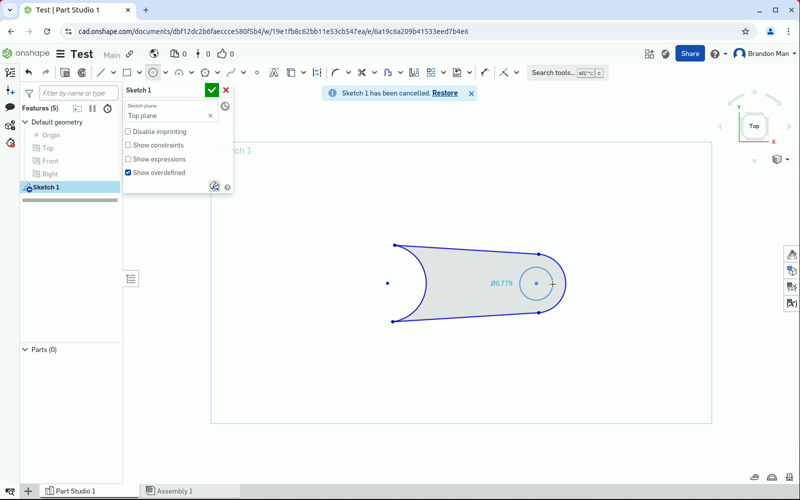
click(552, 283)
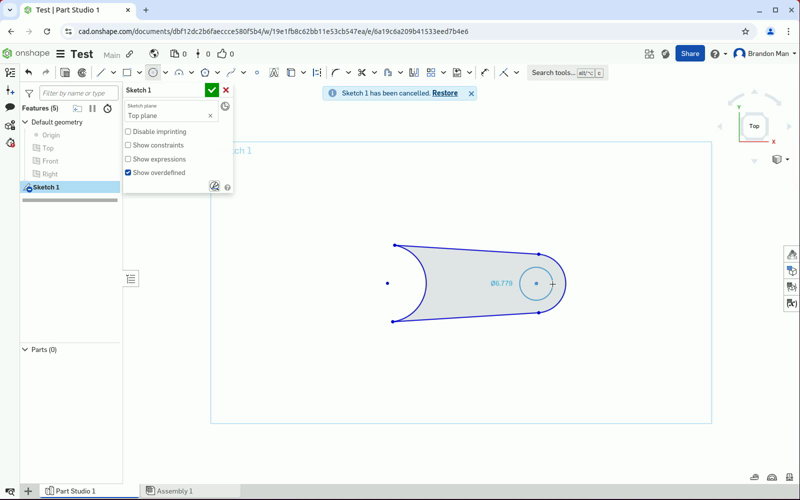
key(esc)
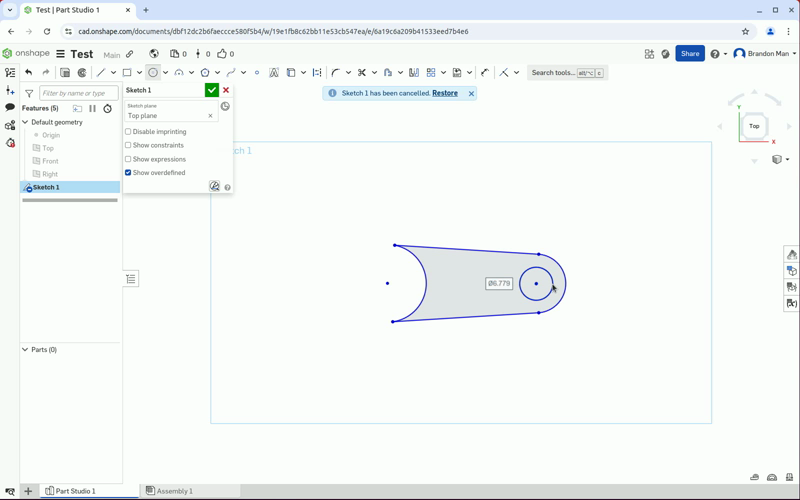
mouse_move(475, 276)
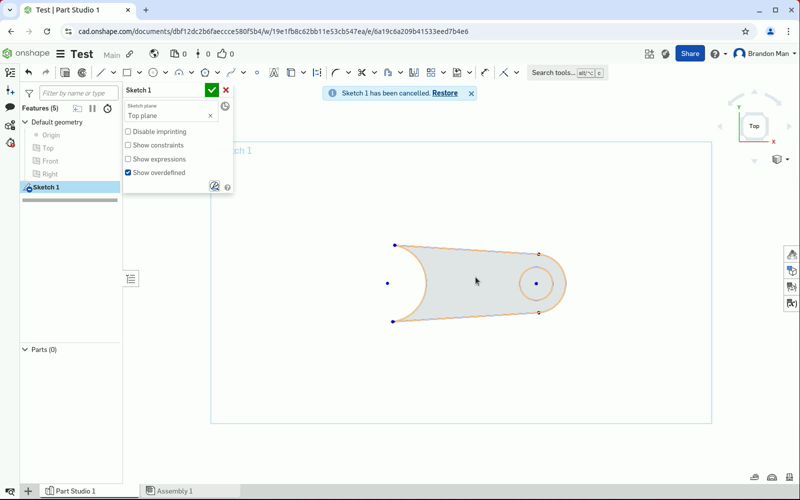
click(475, 276)
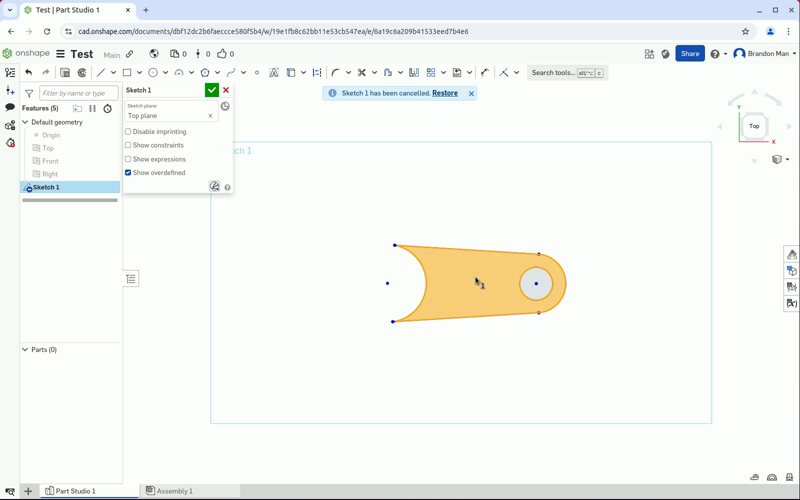
mouse_move(73, 352)
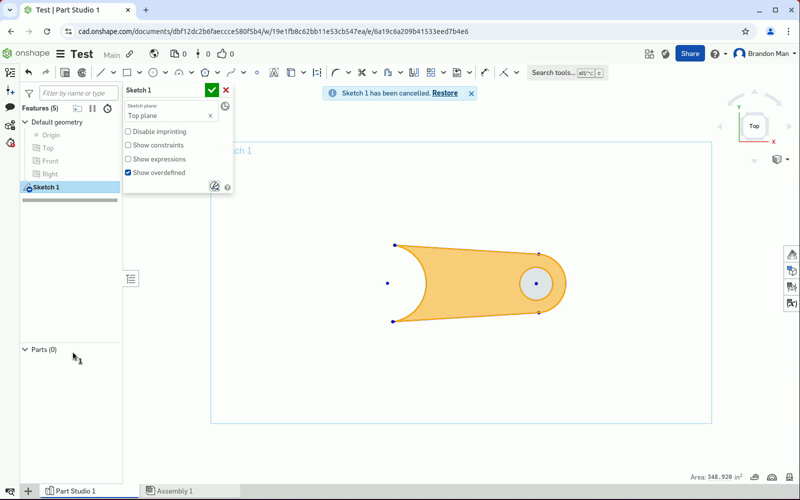
key(shift+y)
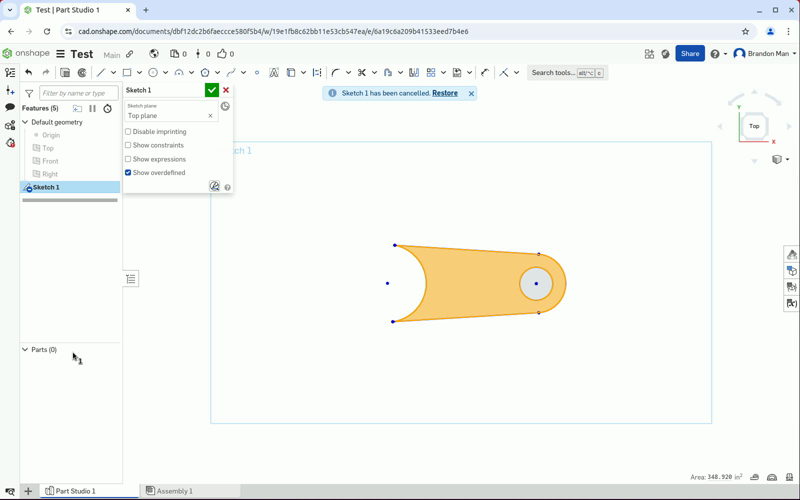
key(shift+e)
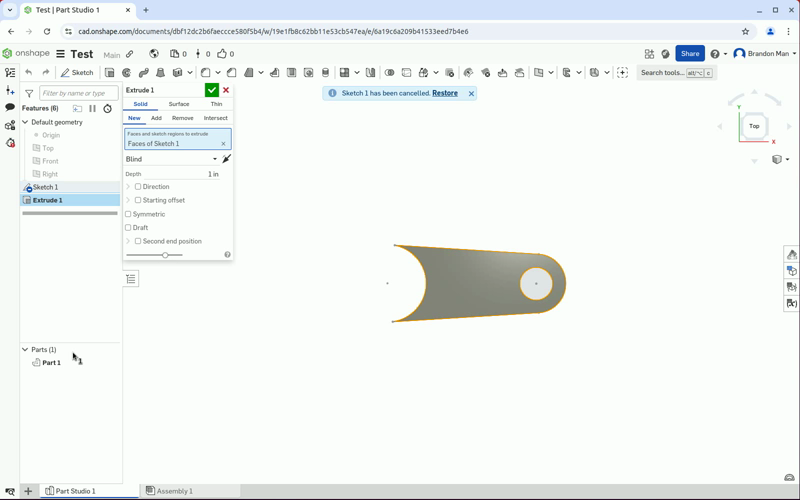
mouse_move(143, 106)
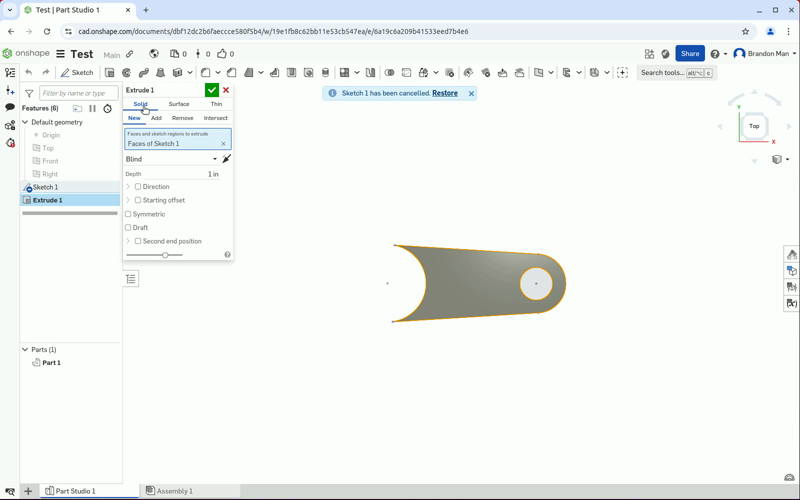
click(143, 106)
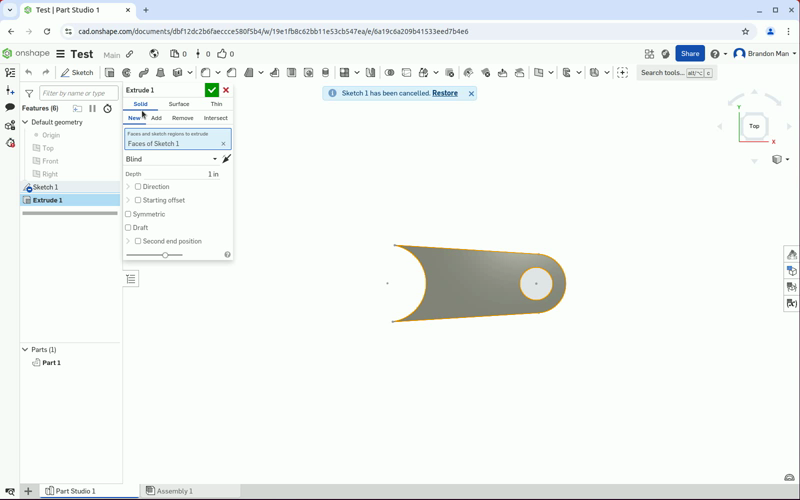
mouse_move(137, 120)
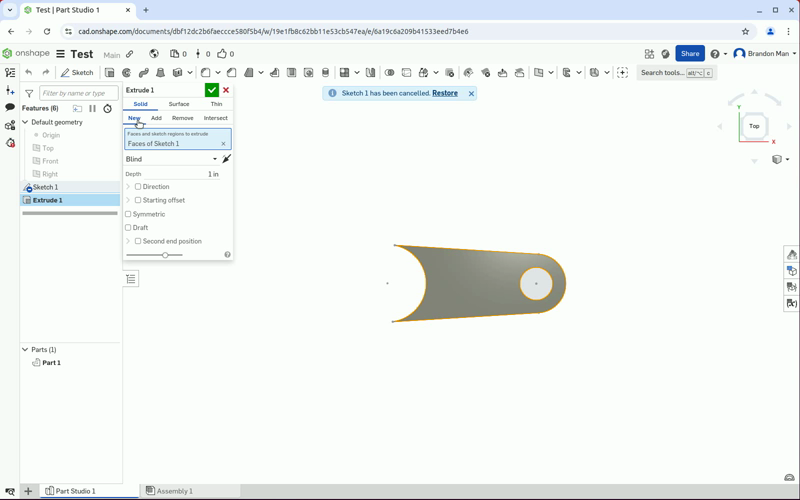
click(137, 120)
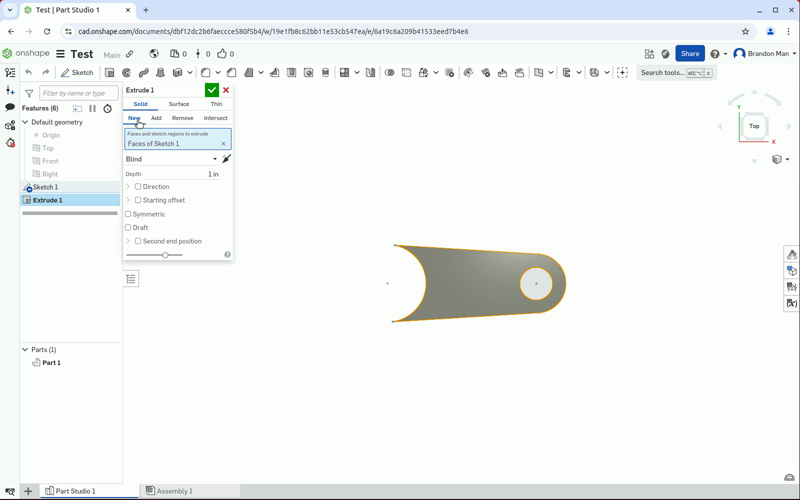
key(tab, 4)
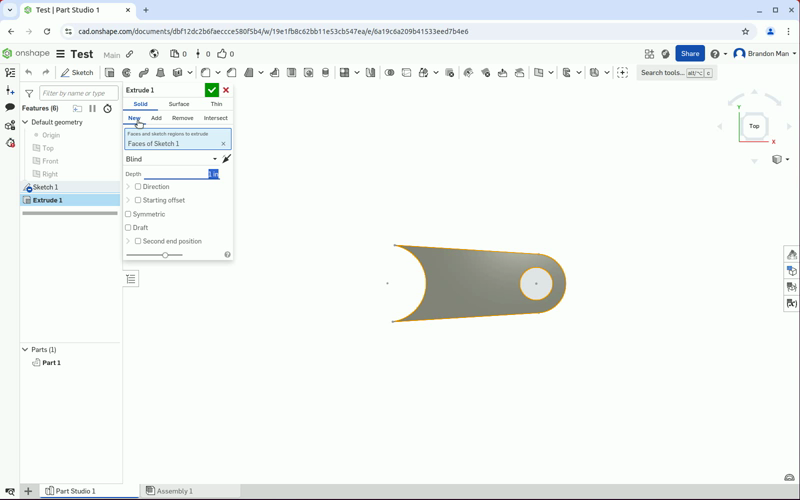
text(5.296)
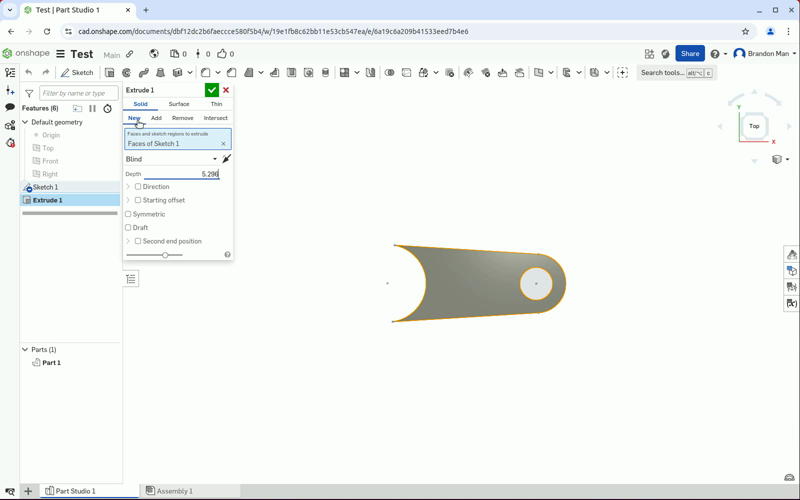
key(enter)
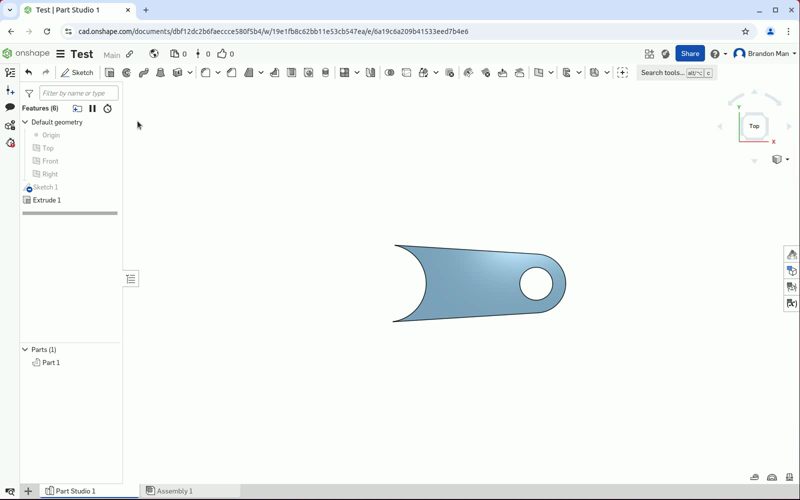
key(shift+h)
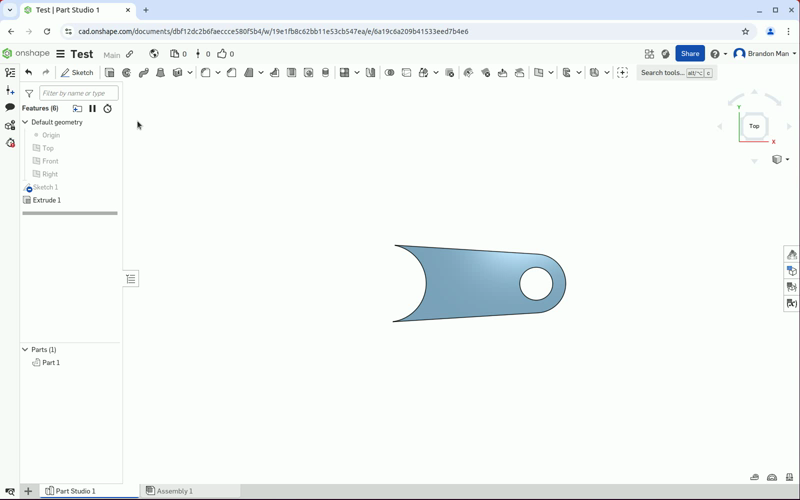
key(shift+h)
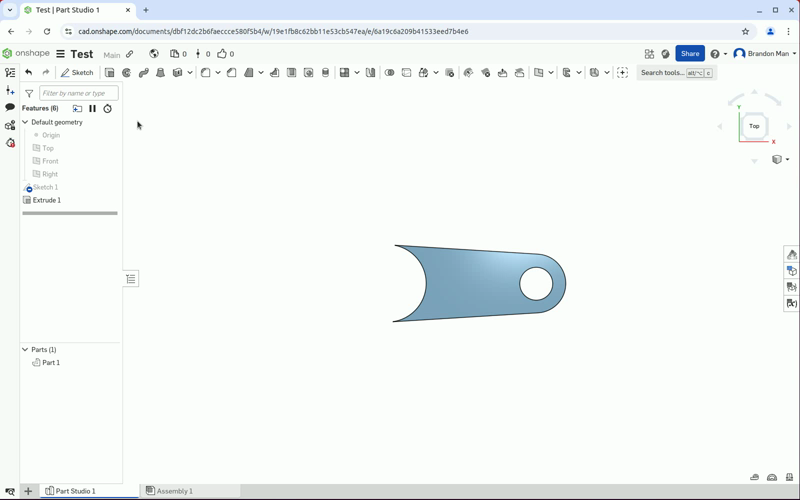
mouse_move(73, 189)
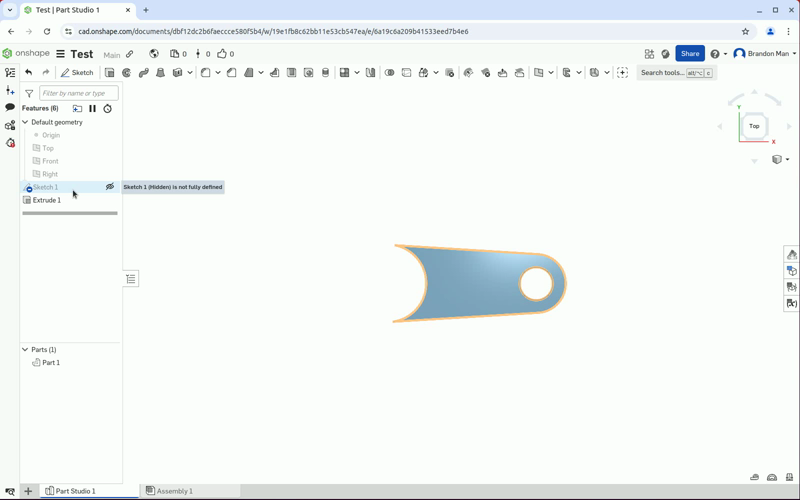
click(73, 189)
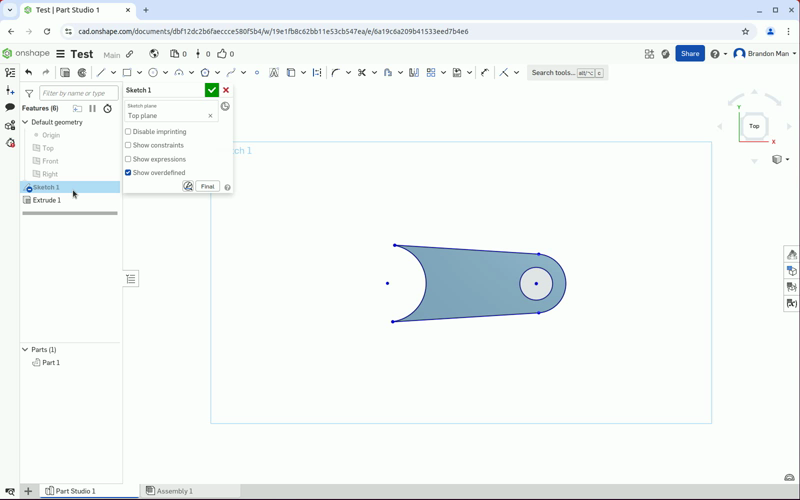
mouse_move(229, 92)
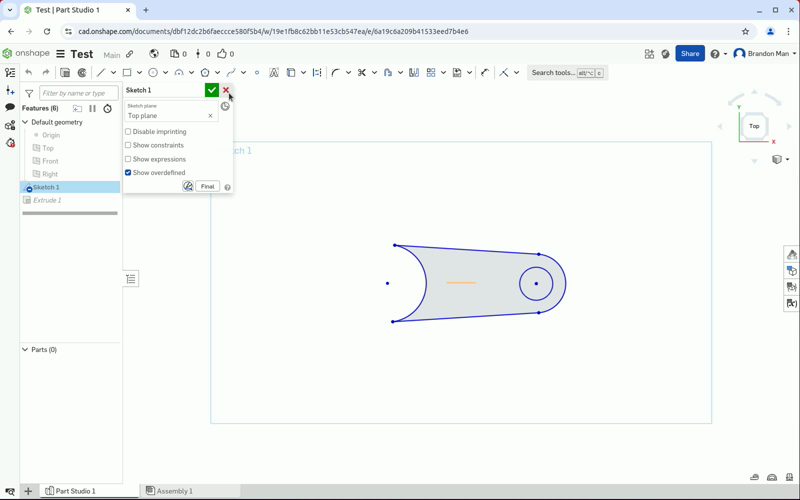
click(229, 92)
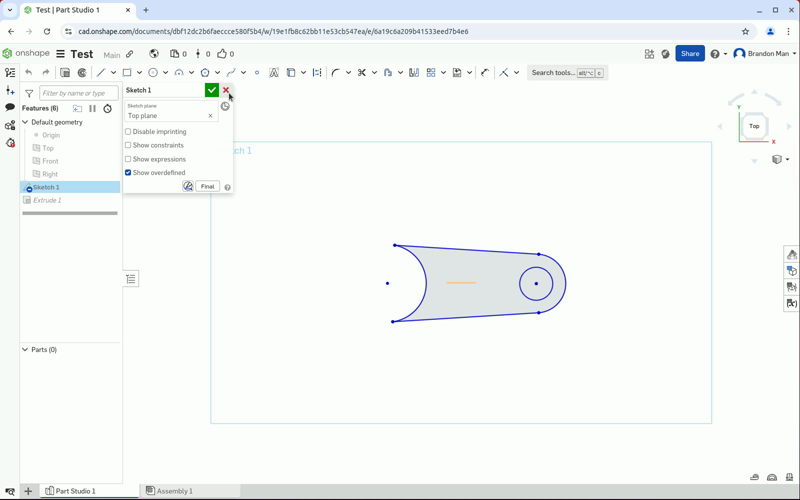
key(shift+s)
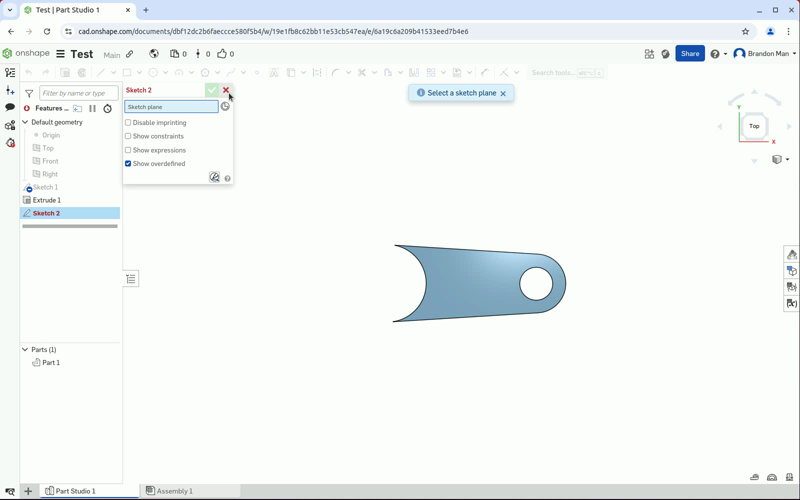
mouse_move(73, 150)
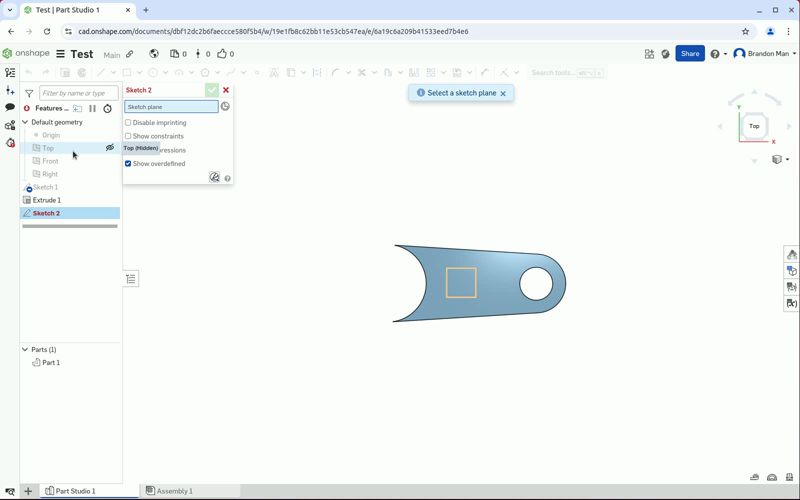
click(73, 150)
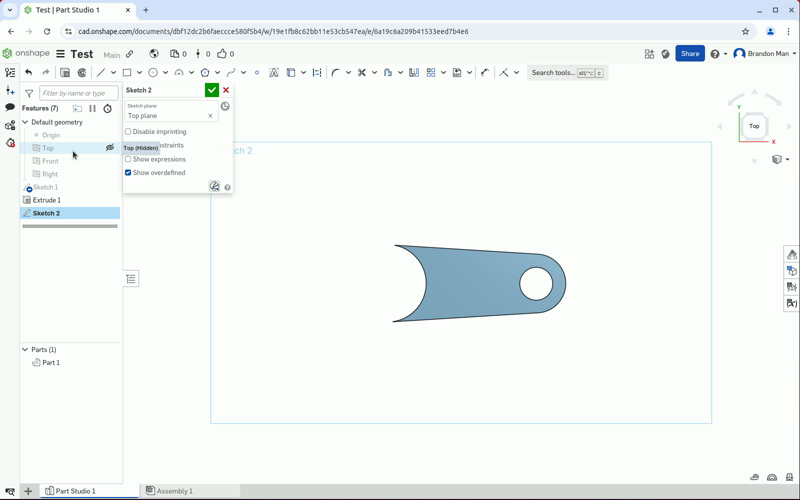
mouse_move(73, 352)
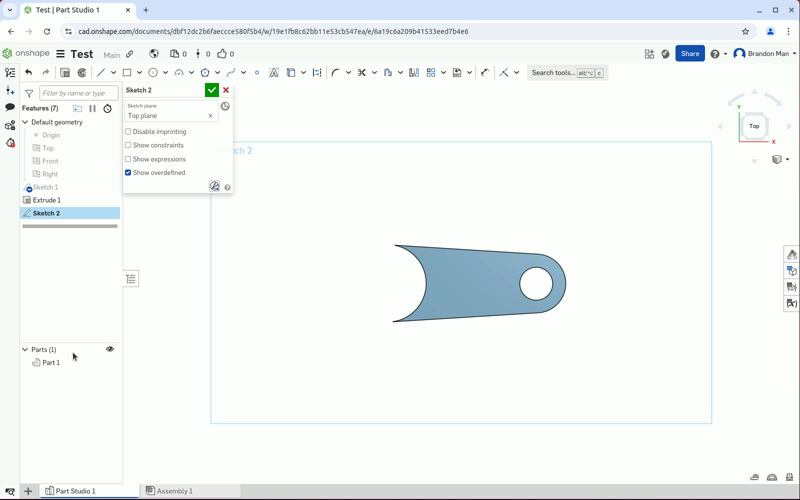
key(y)
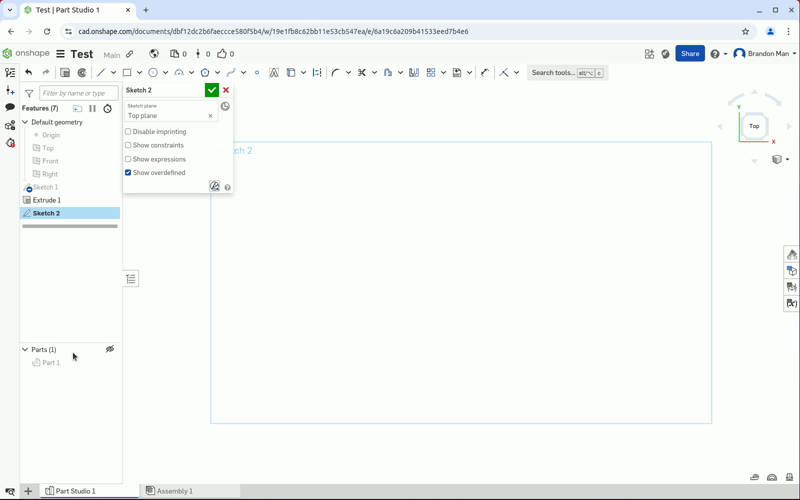
key(c)
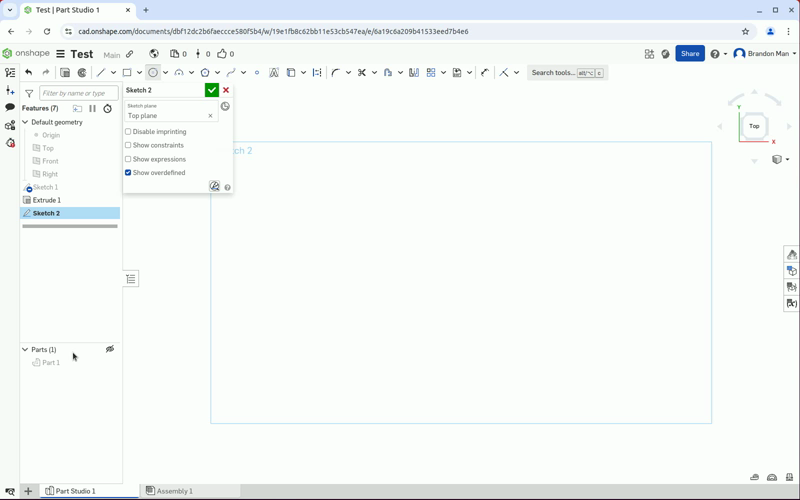
key_down(shift)
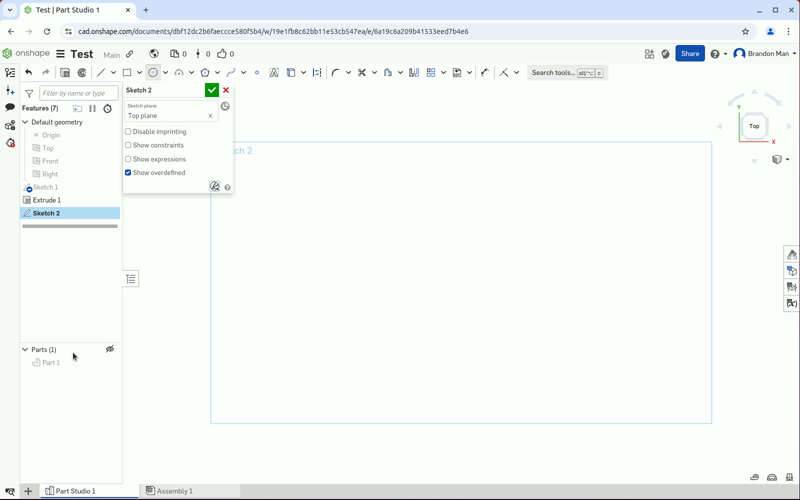
mouse_move(387, 282)
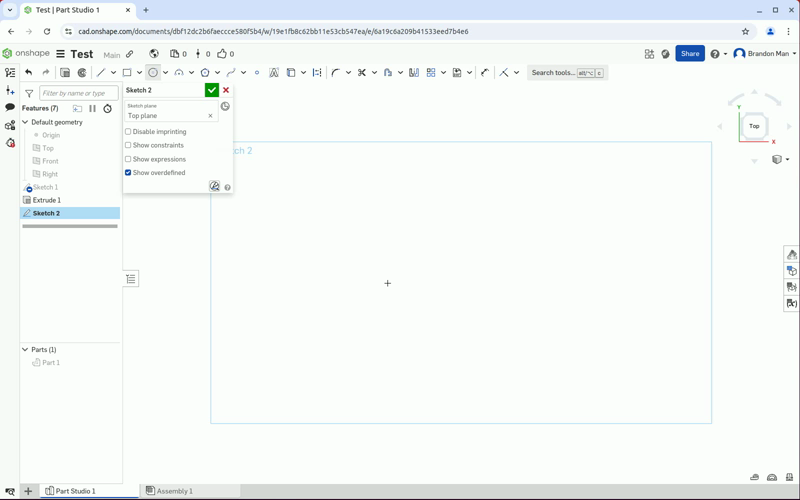
click(387, 282)
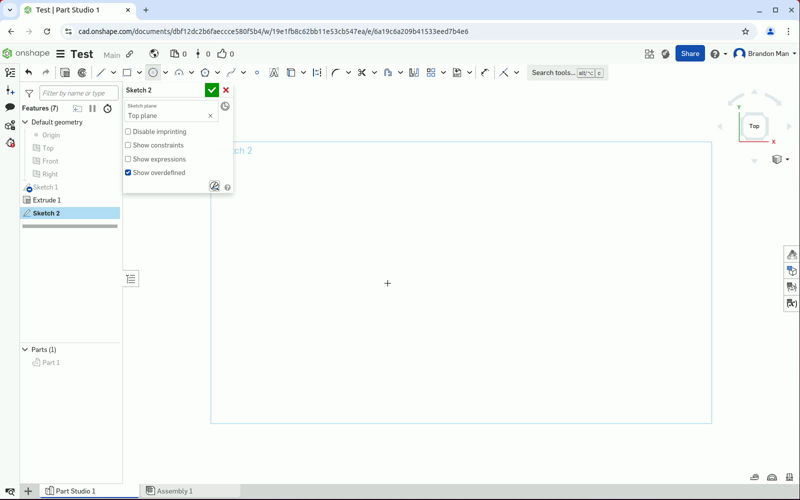
key_up(shift)
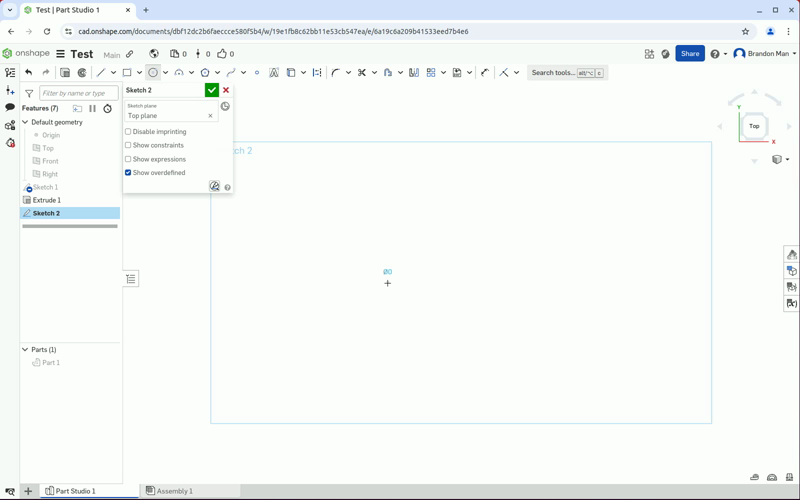
mouse_move(426, 282)
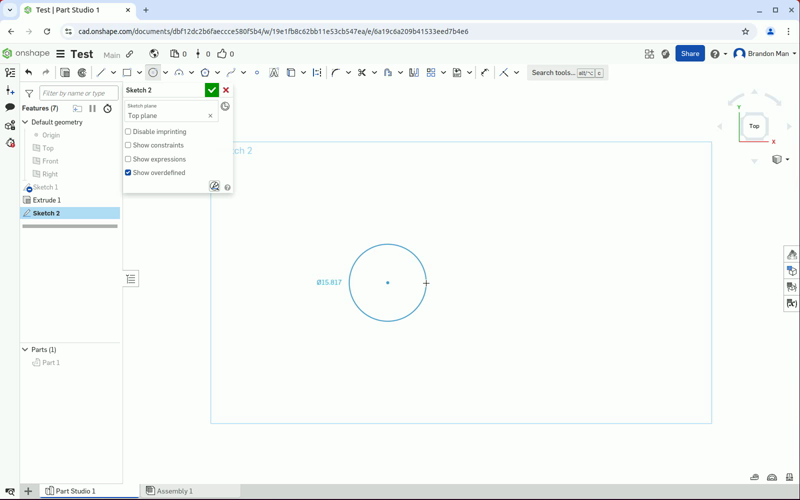
click(426, 282)
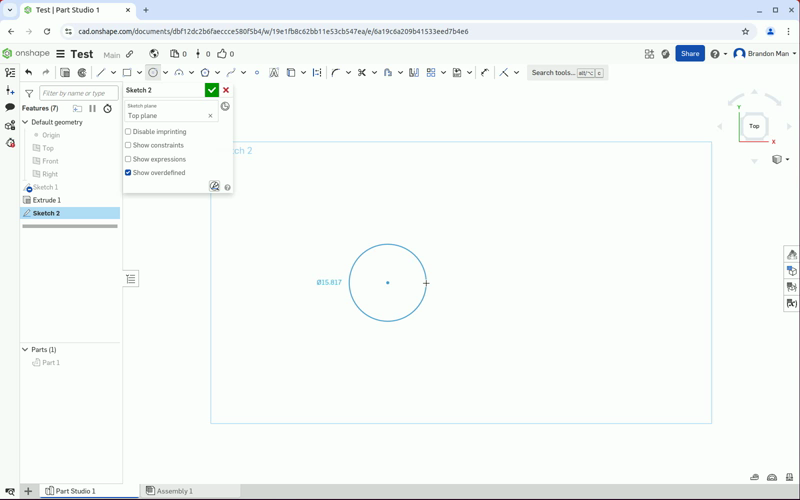
key(esc)
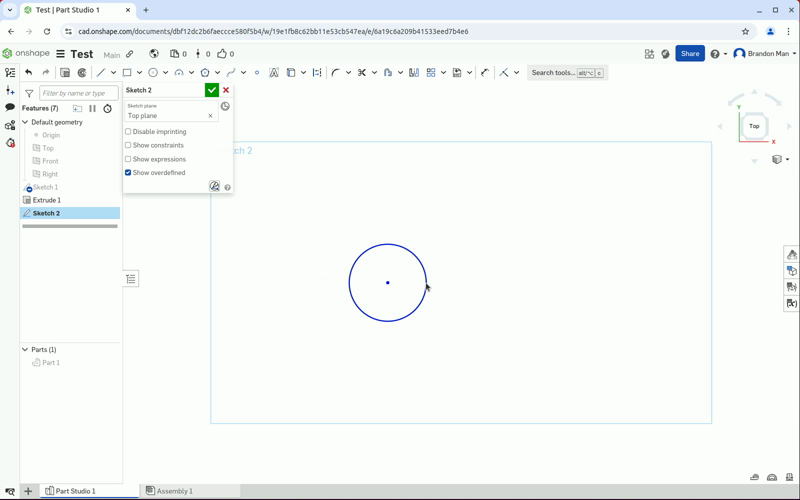
key(c)
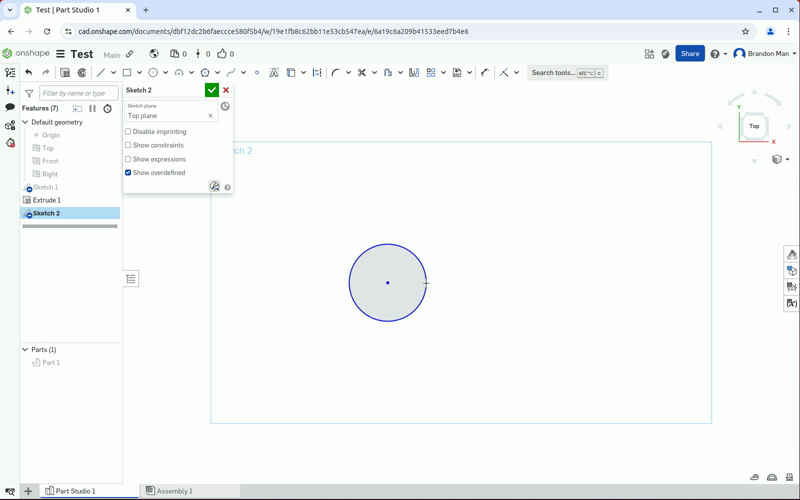
key_down(shift)
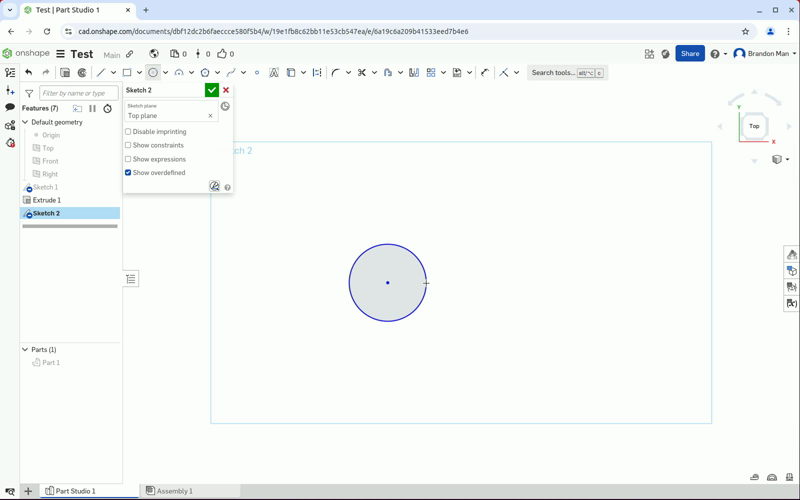
mouse_move(387, 282)
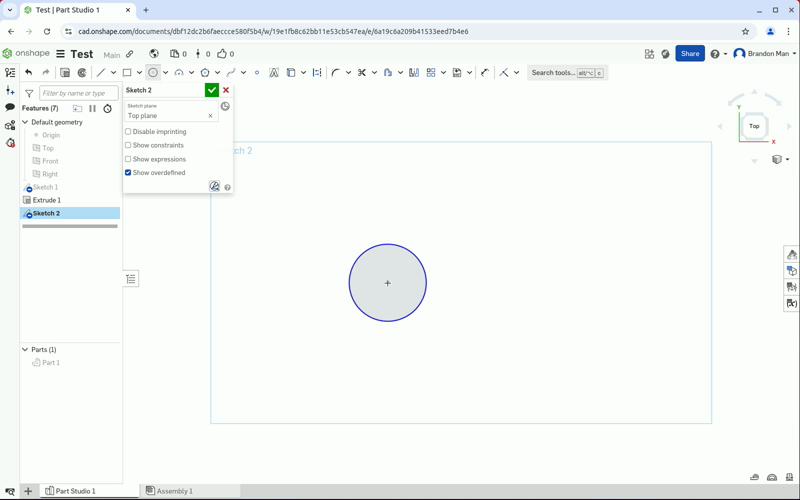
click(387, 282)
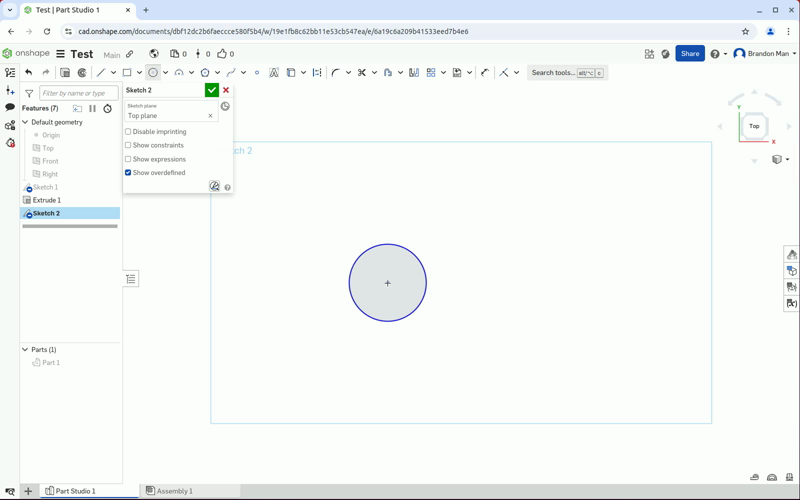
key_up(shift)
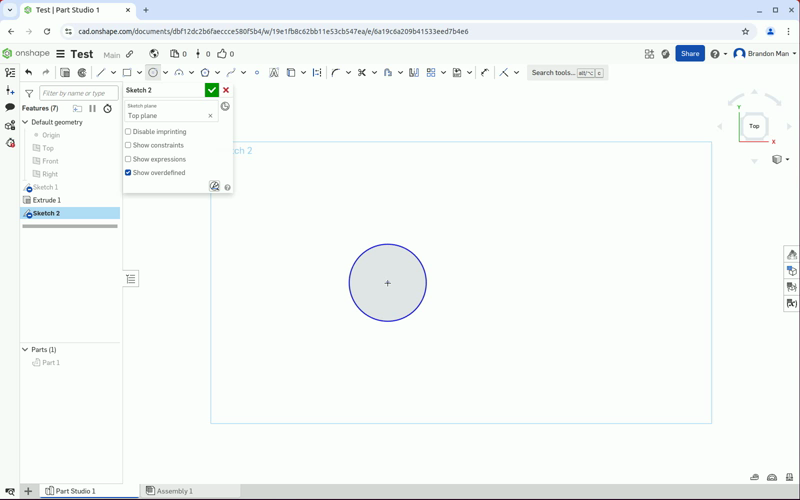
mouse_move(407, 282)
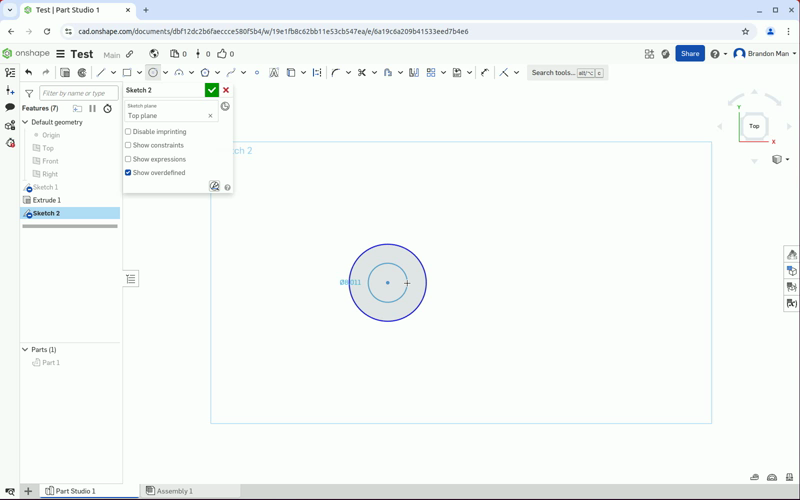
click(407, 282)
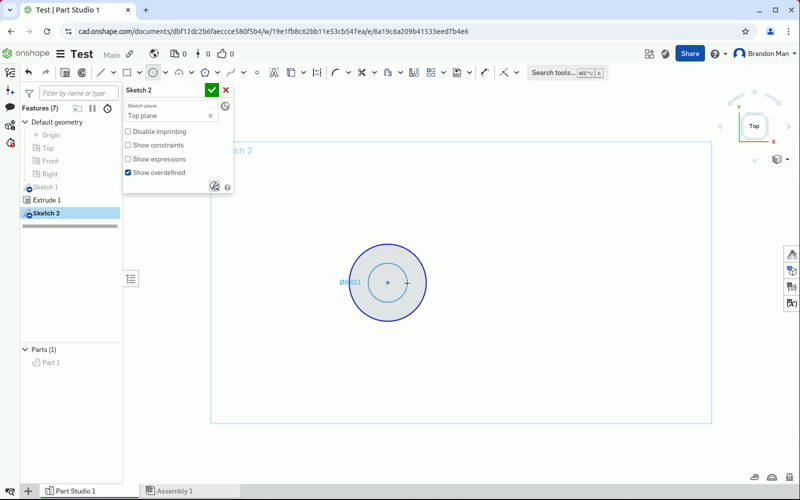
key(esc)
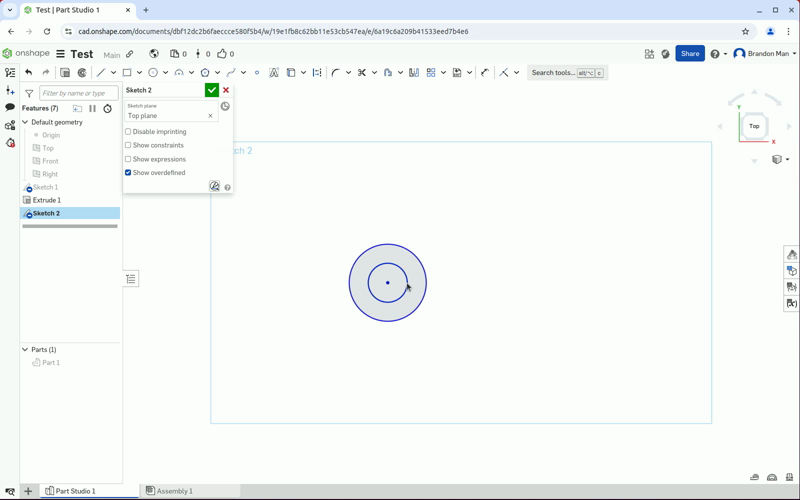
mouse_move(362, 293)
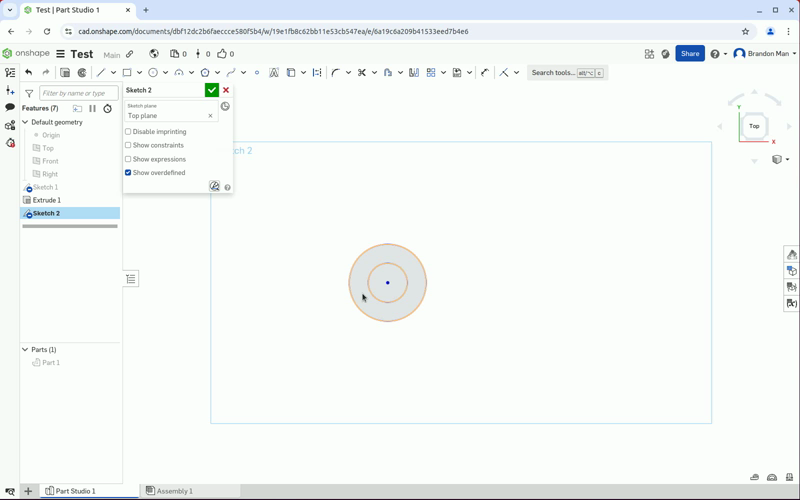
click(362, 293)
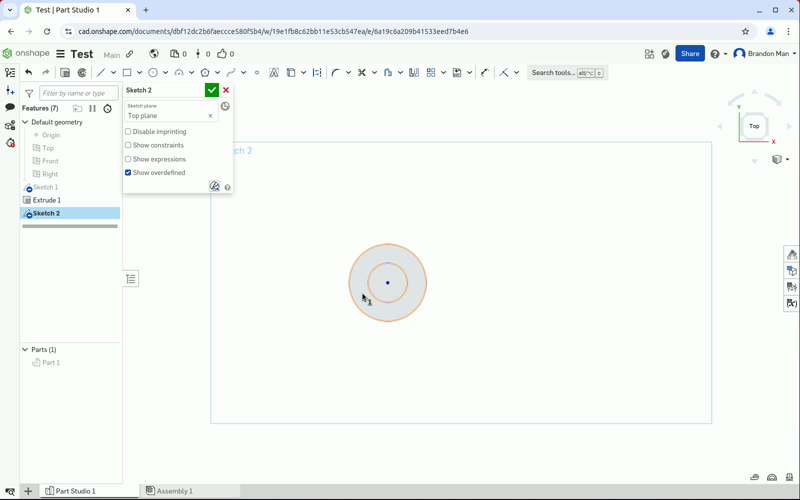
mouse_move(73, 352)
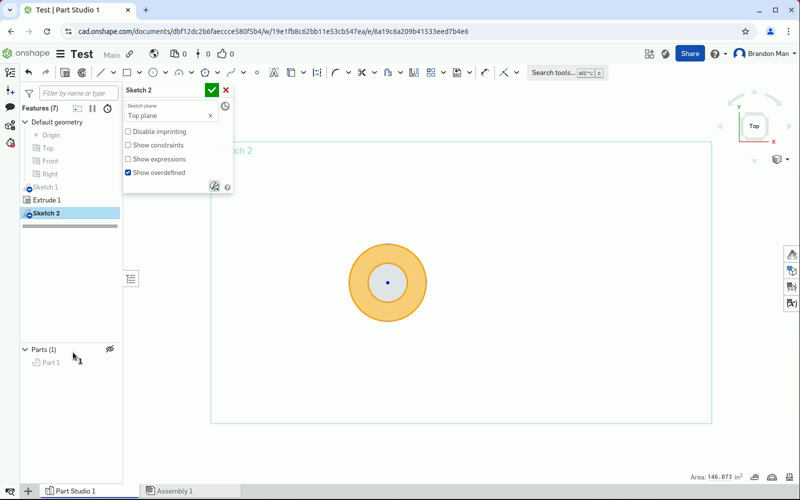
key(shift+y)
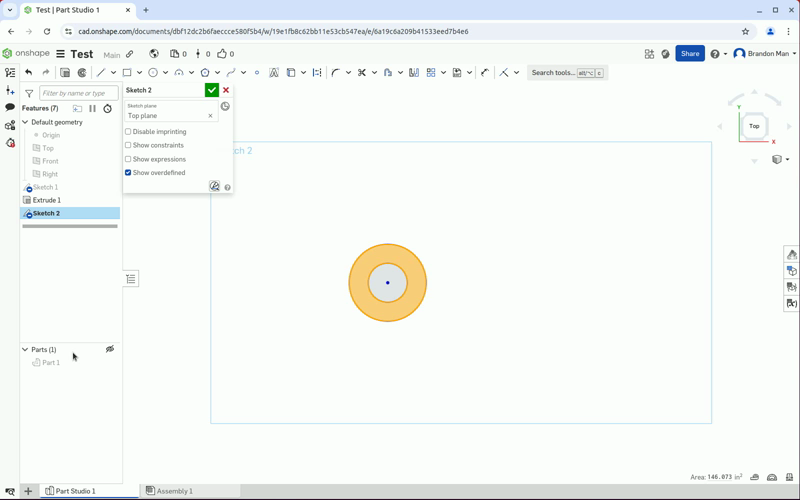
key(shift+e)
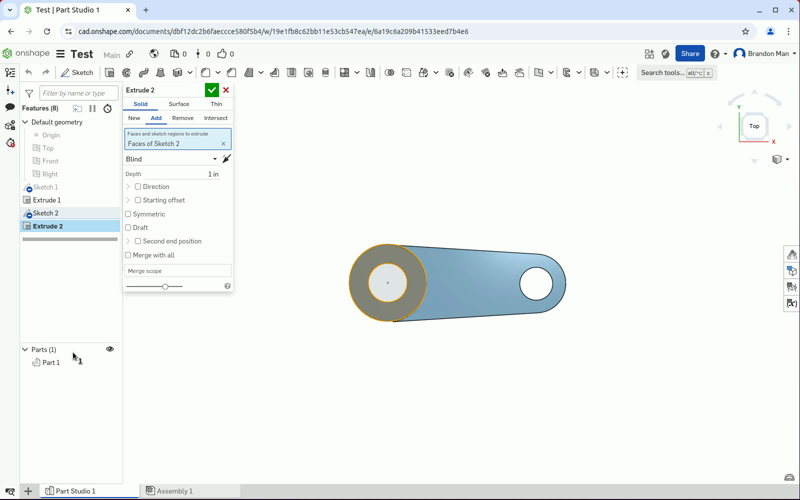
mouse_move(143, 106)
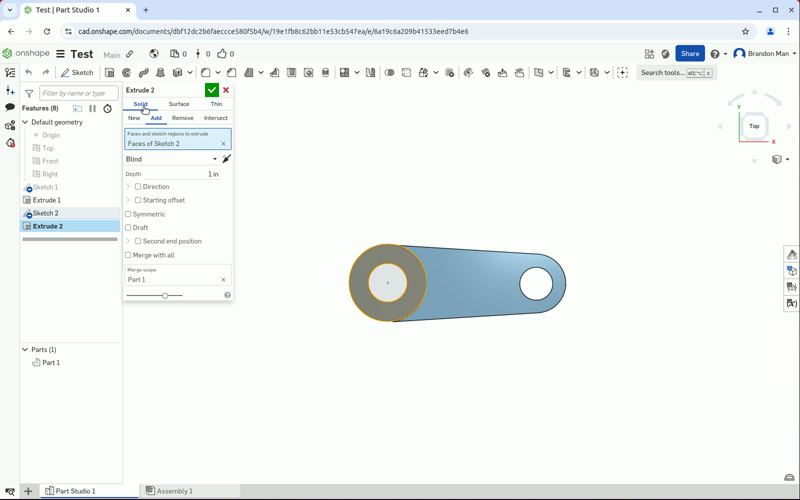
click(143, 106)
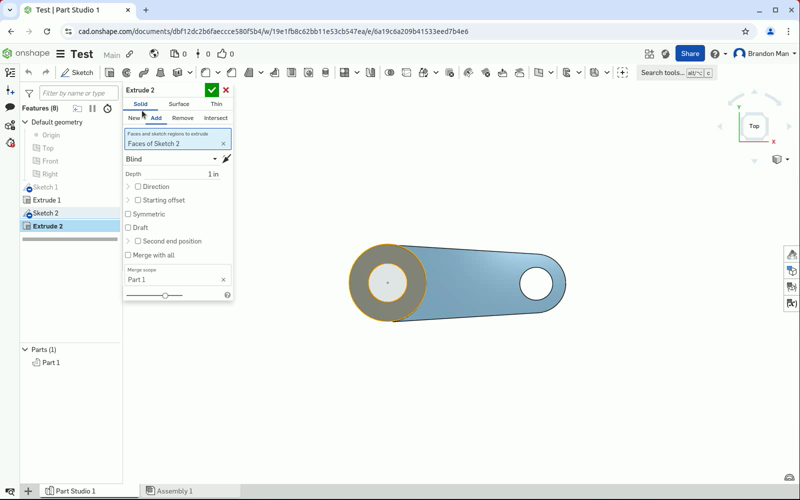
mouse_move(137, 120)
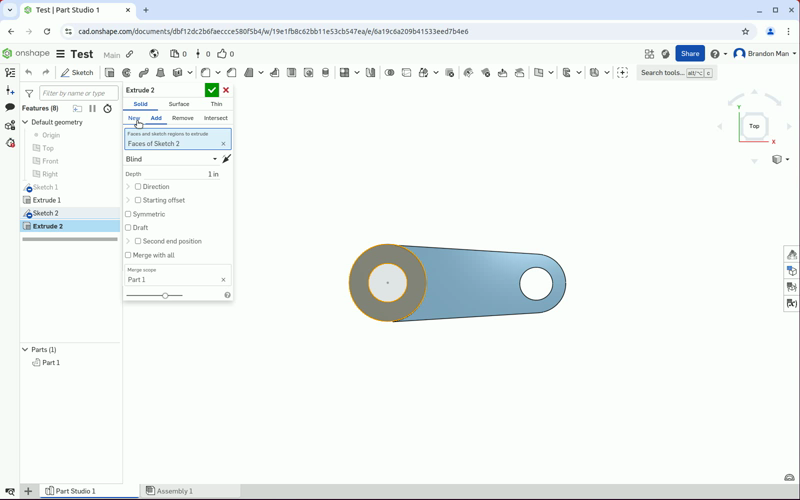
click(137, 120)
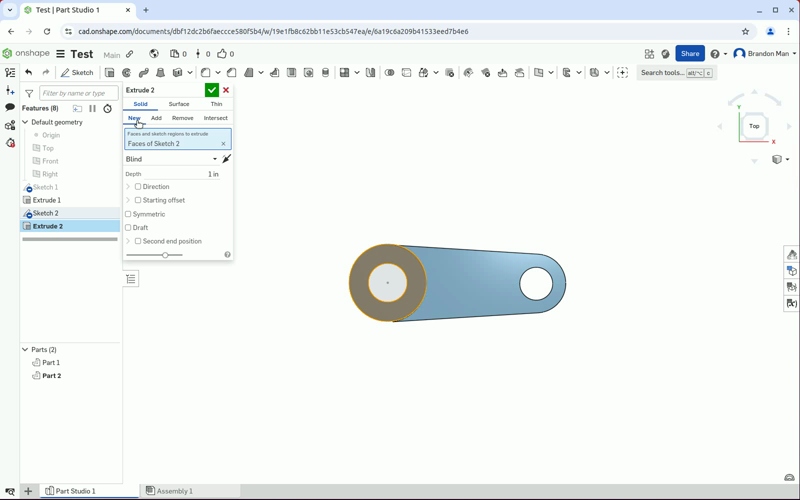
key(tab, 4)
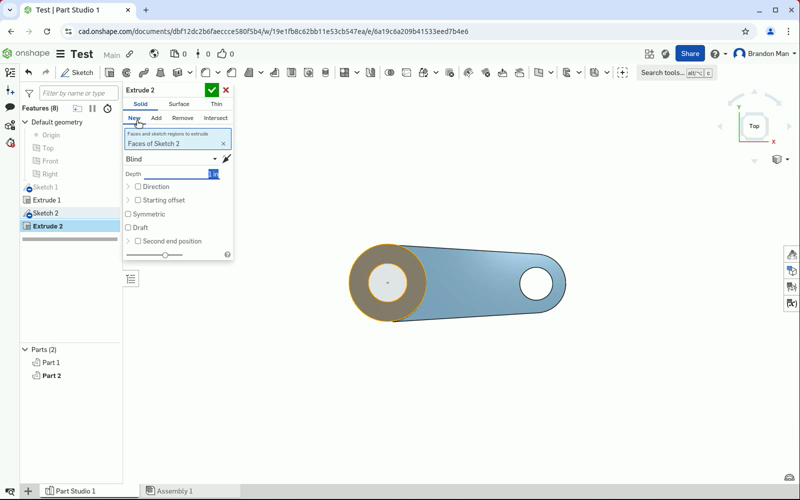
text(15.887)
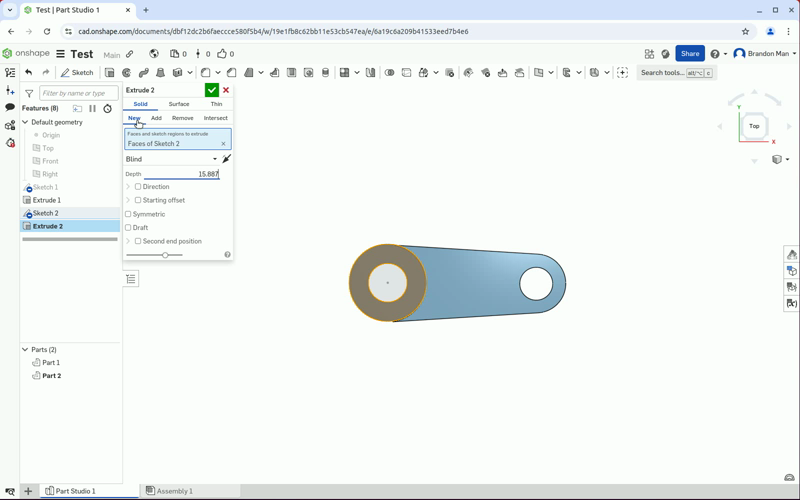
key(enter)
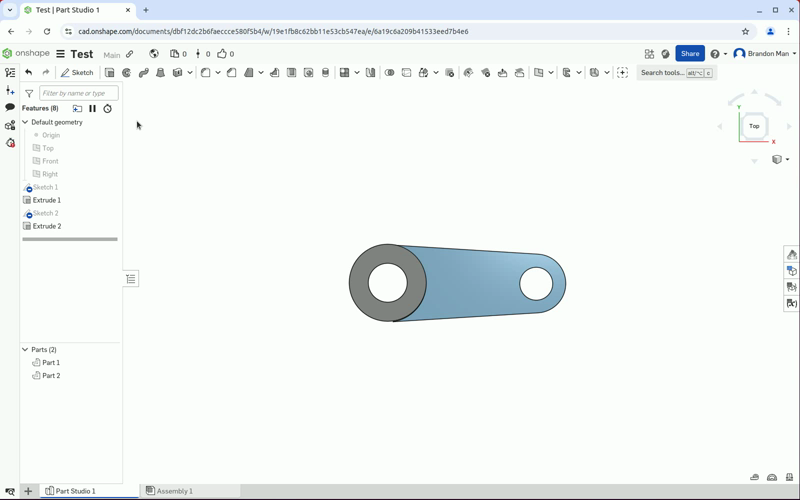
key(shift+h)
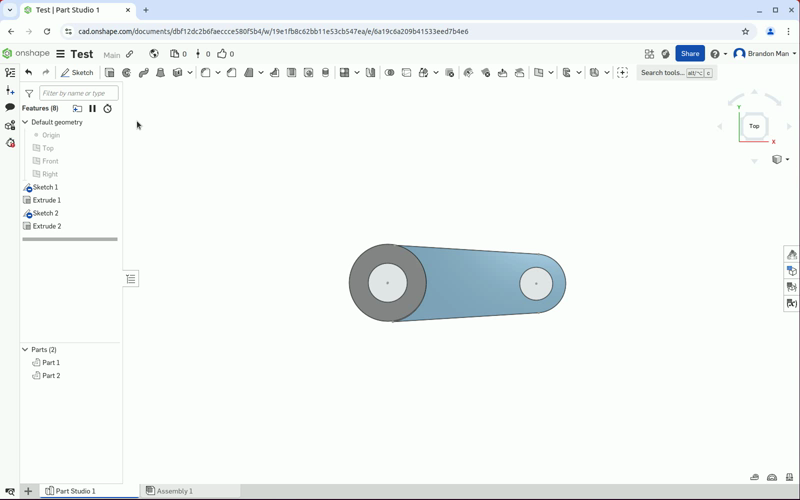
key(shift+h)
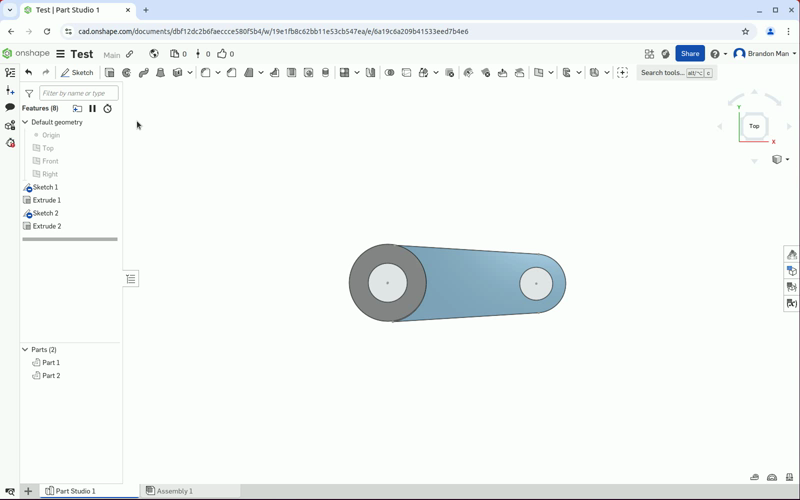
key(shift+7)
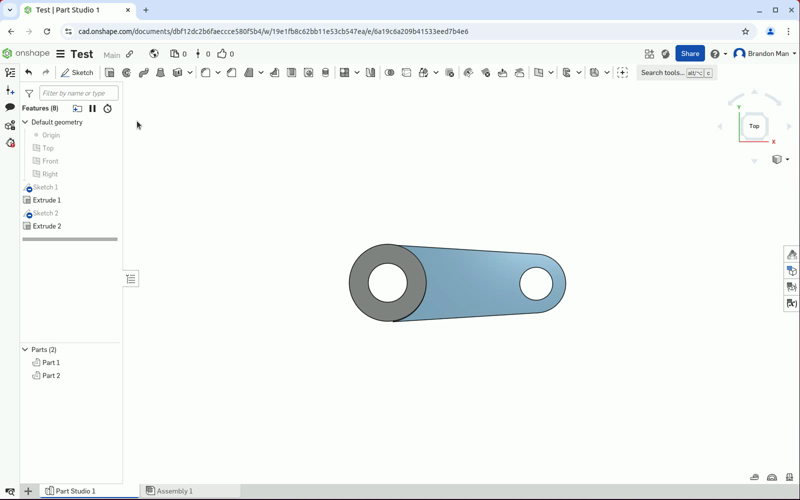
key(up, 3)
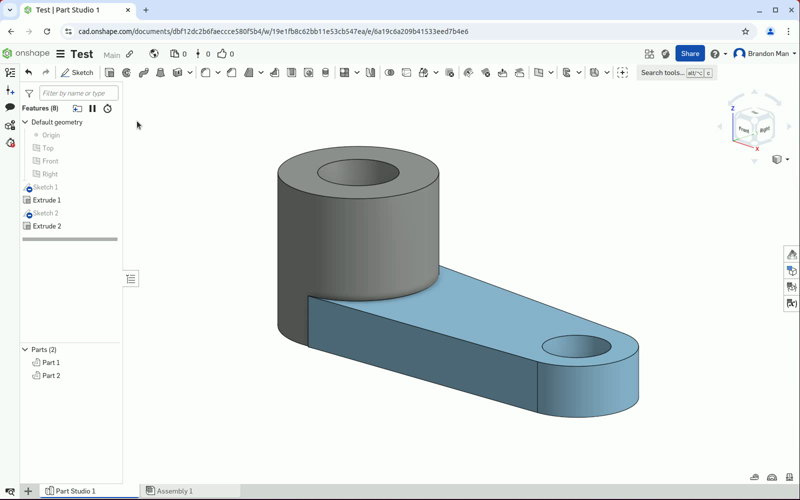
key(left, 3)
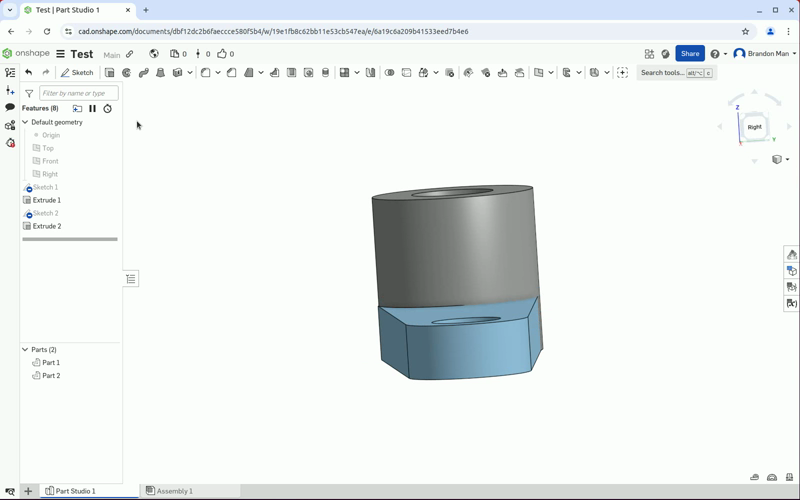
key(right, 3)
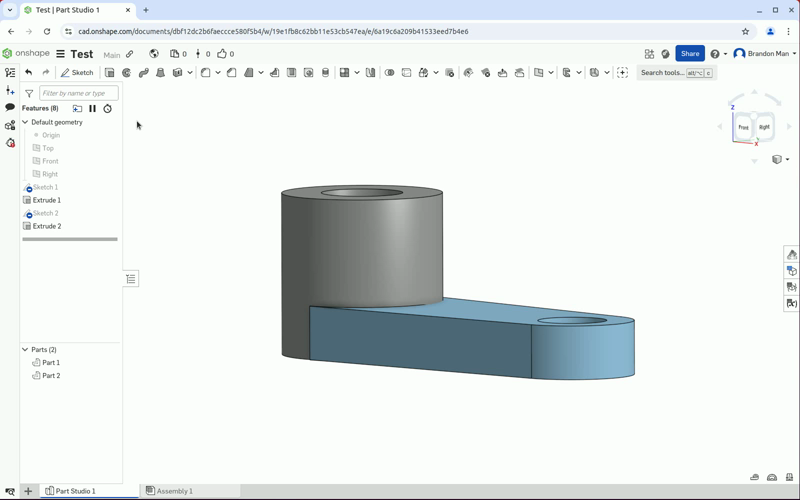
key(down, 3)
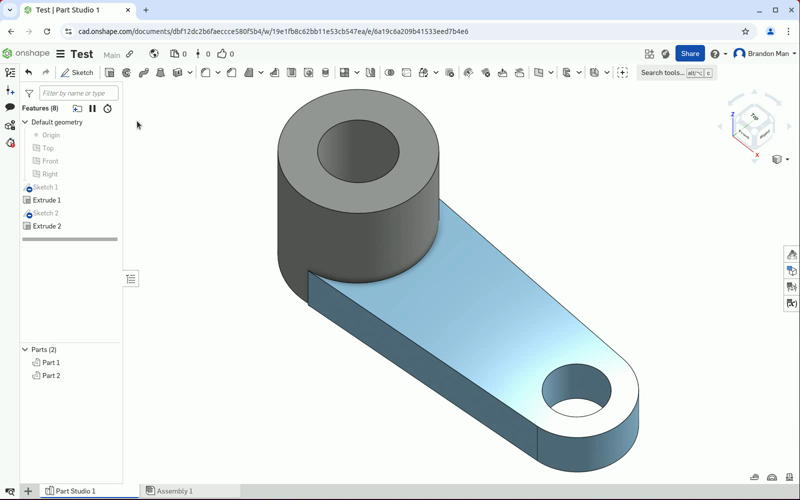
mouse_move(73, 189)
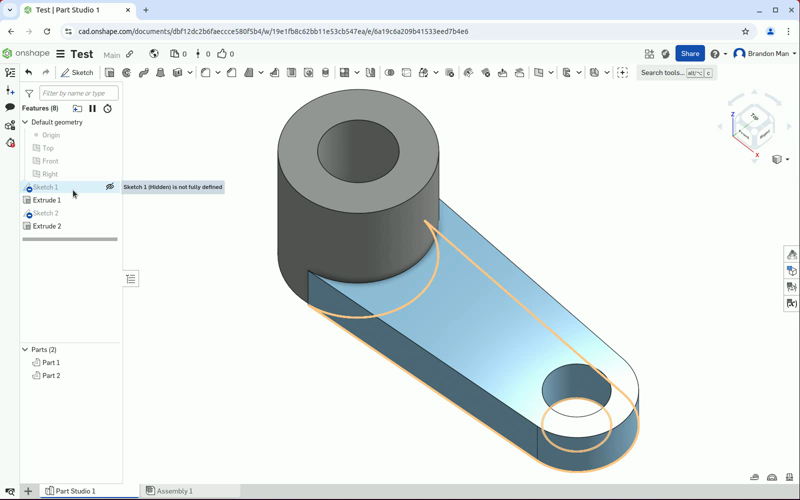
click(73, 189)